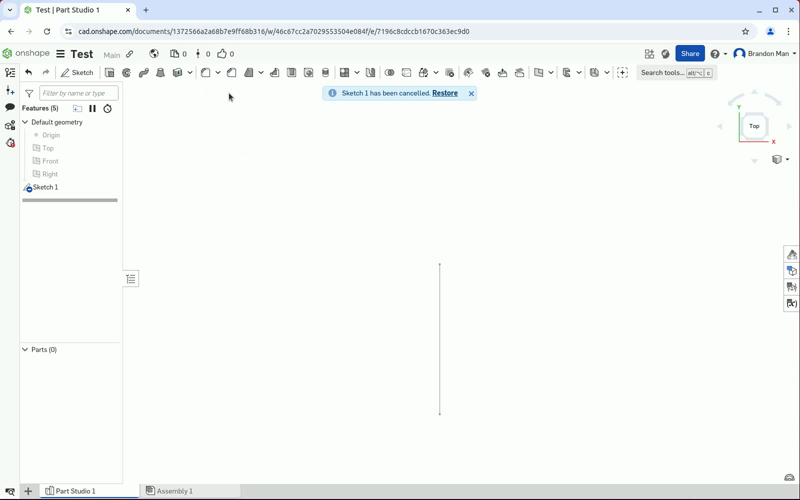
key(shift+h)
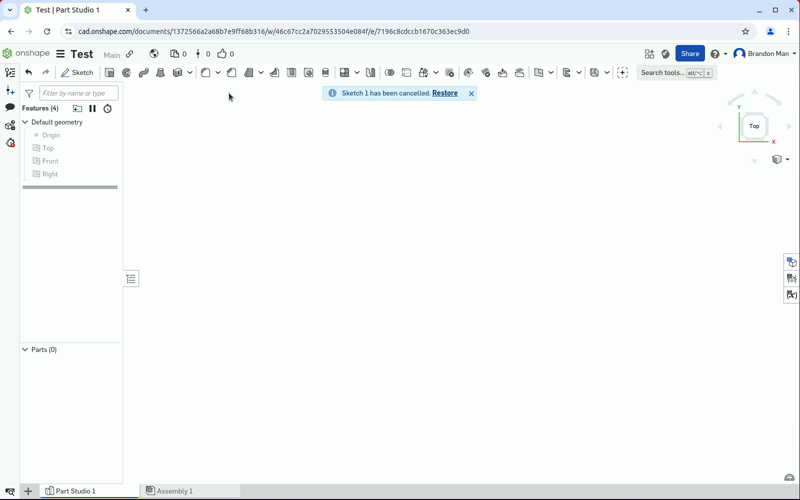
mouse_move(73, 352)
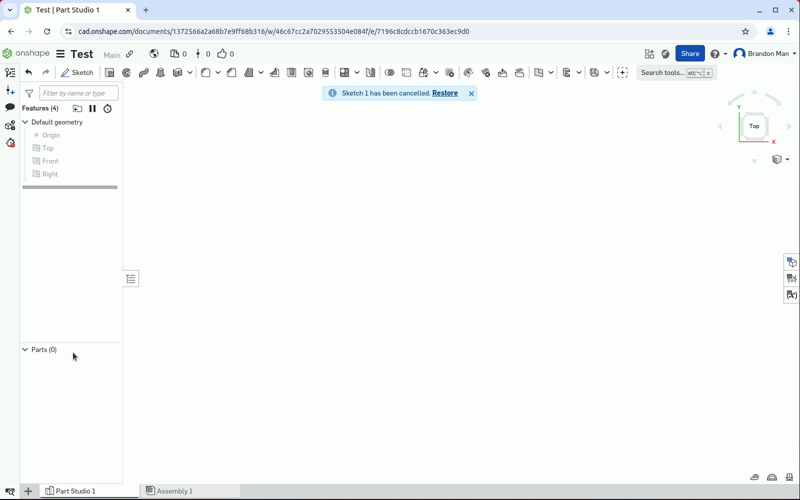
key(y)
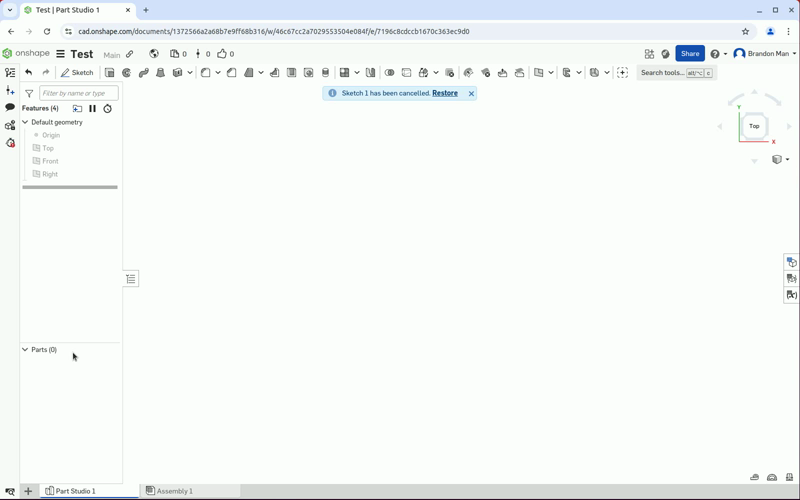
key(shift+p)
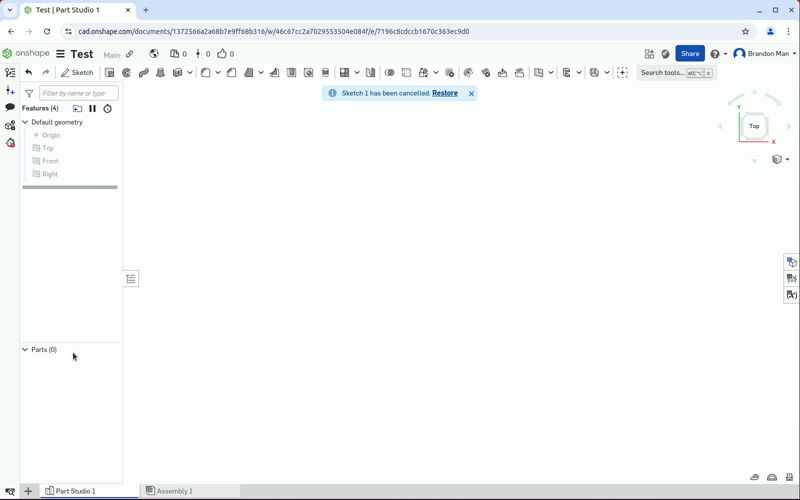
key(space)
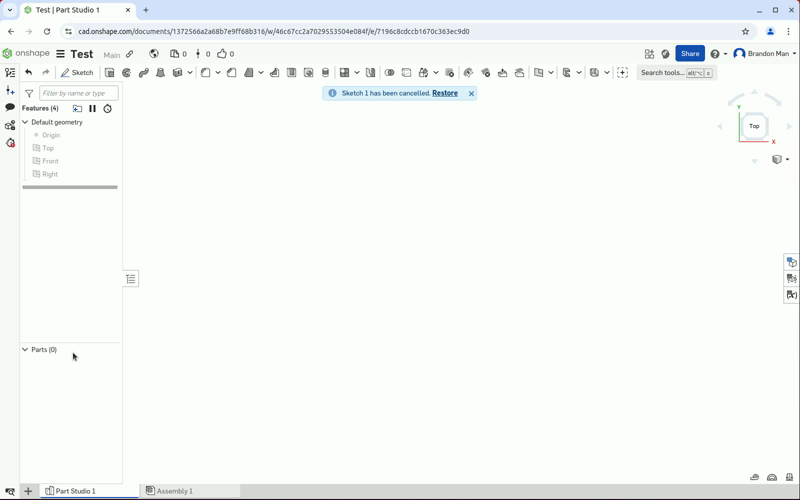
key_down(shift)
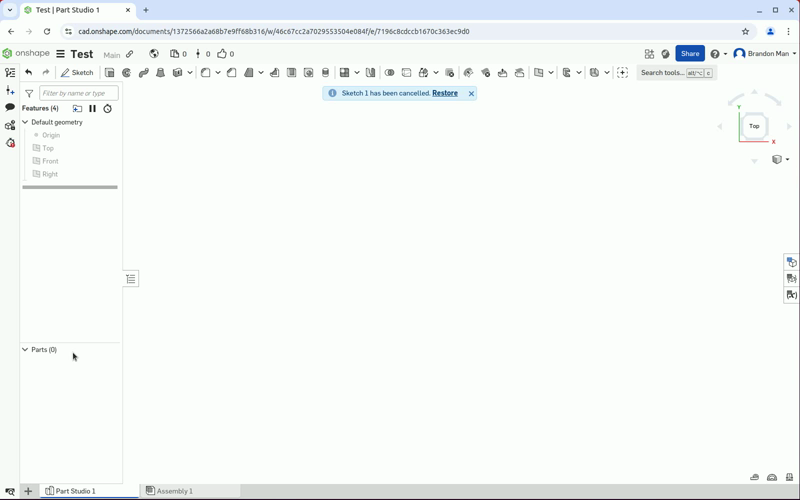
key(up)
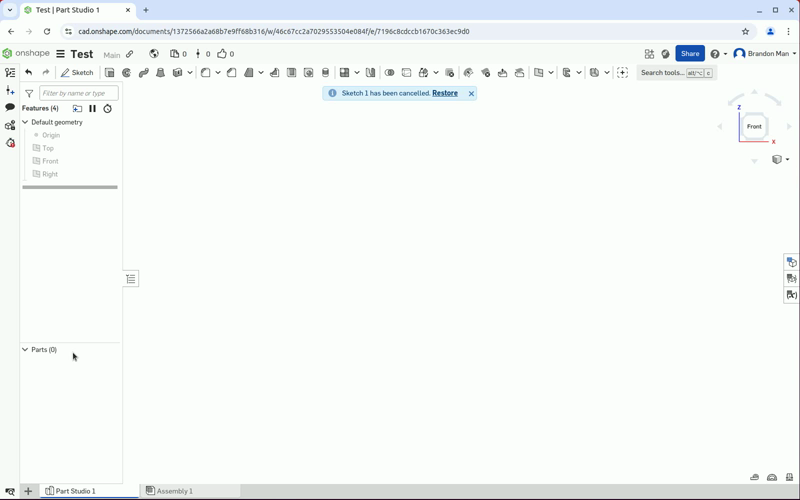
key_up(shift)
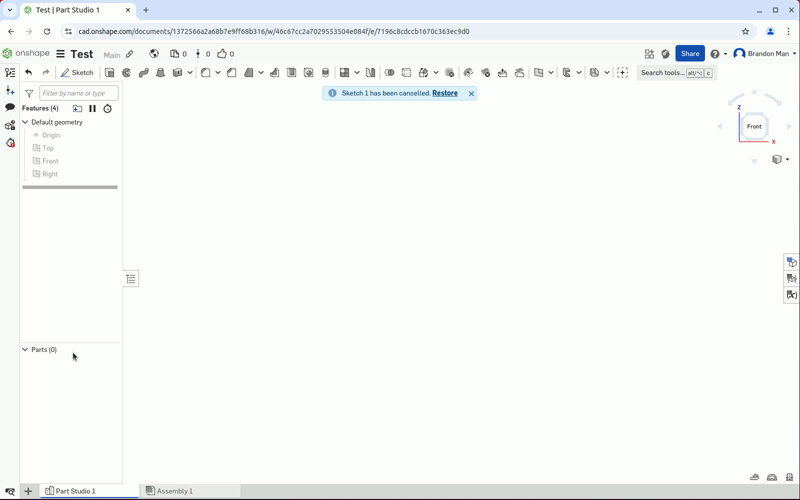
key(space)
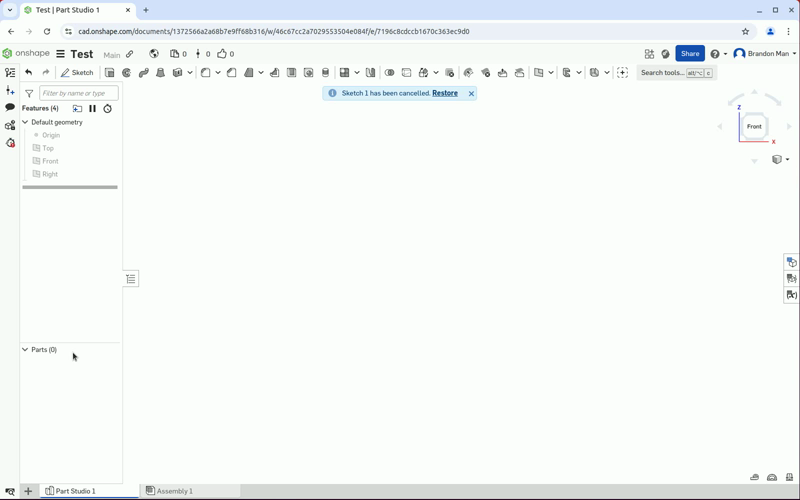
key_down(shift)
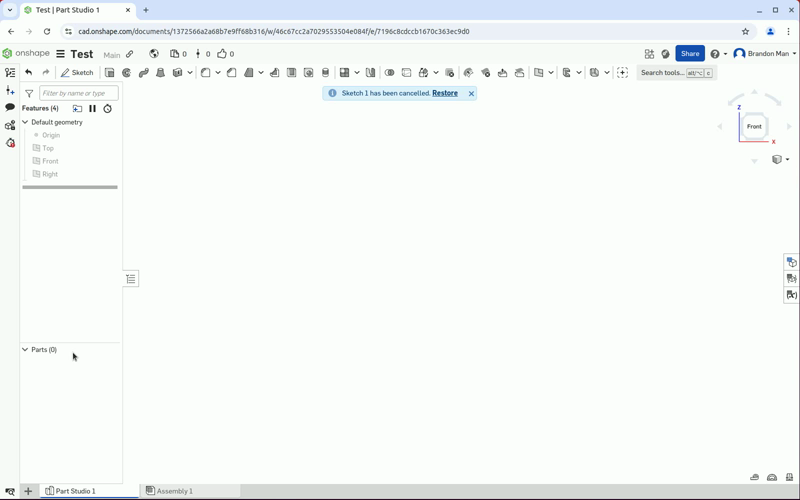
key(left)
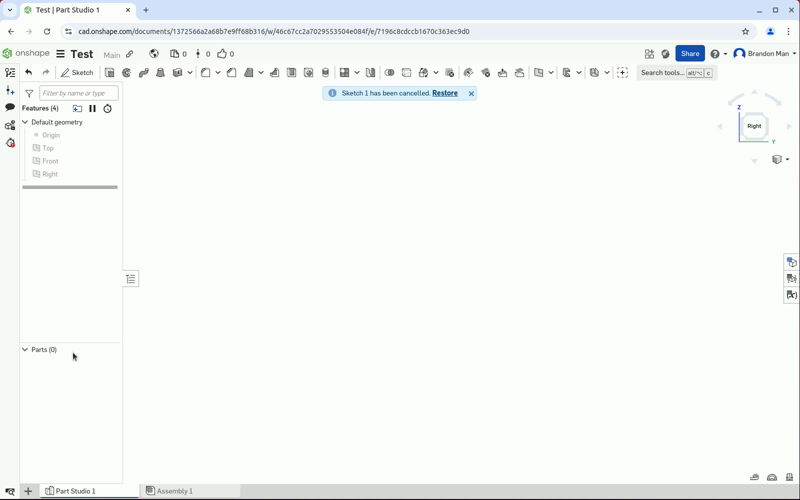
key_up(shift)
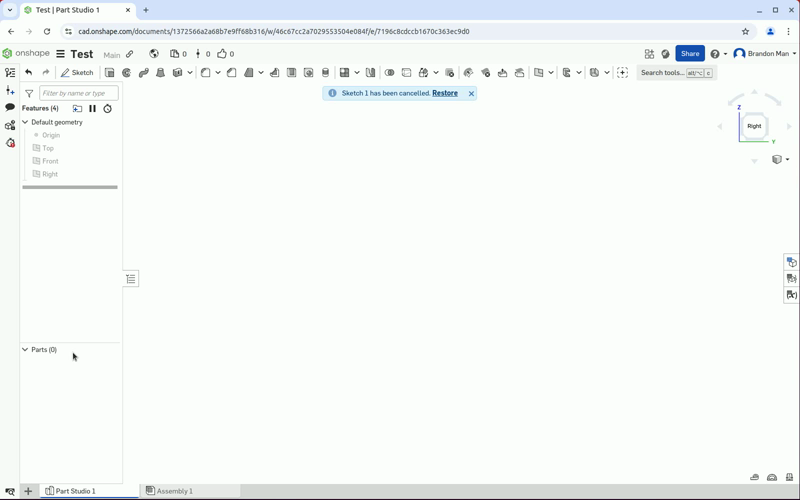
mouse_move(73, 352)
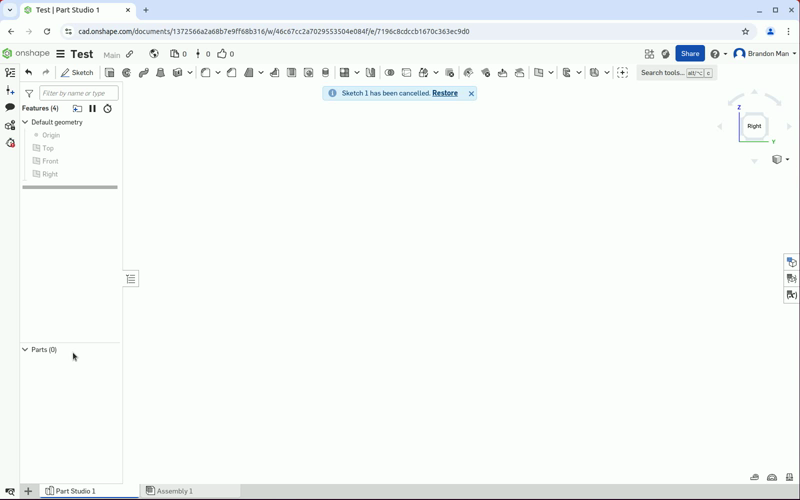
key(shift+y)
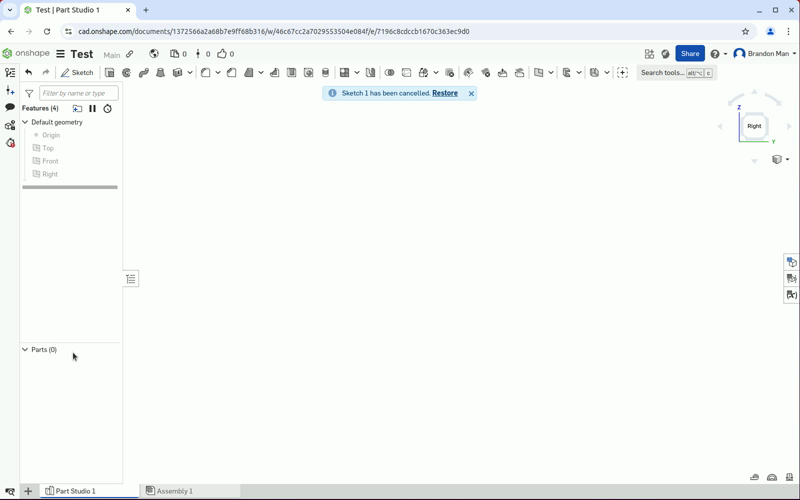
key(shift+s)
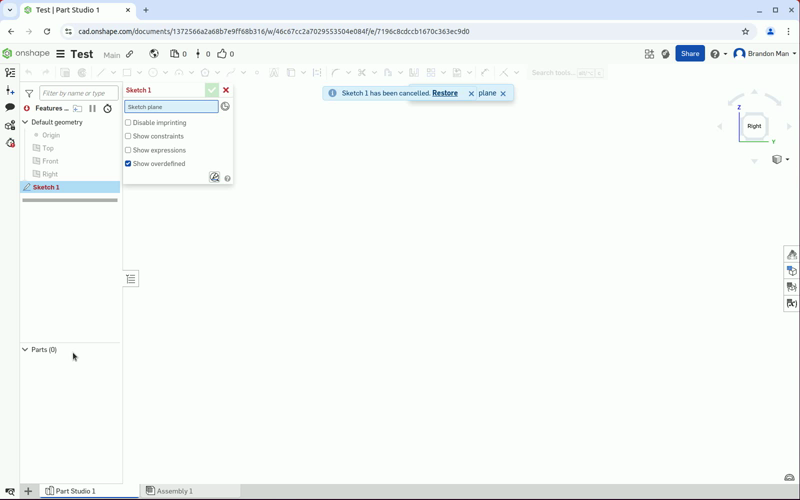
mouse_move(73, 176)
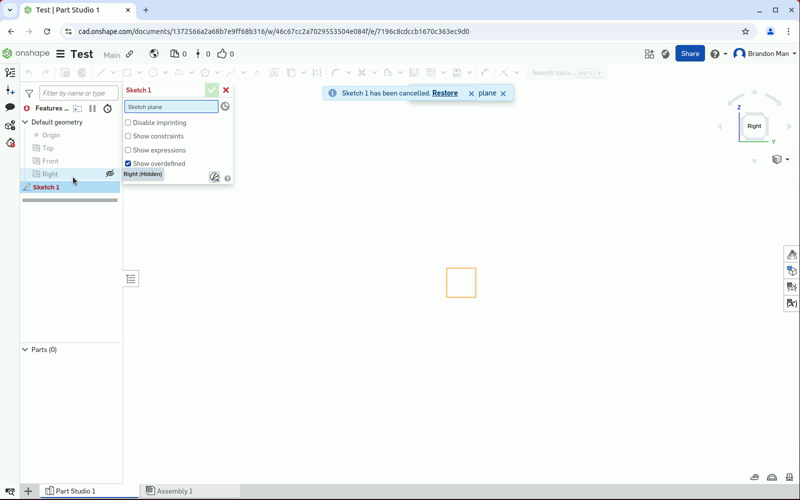
click(73, 176)
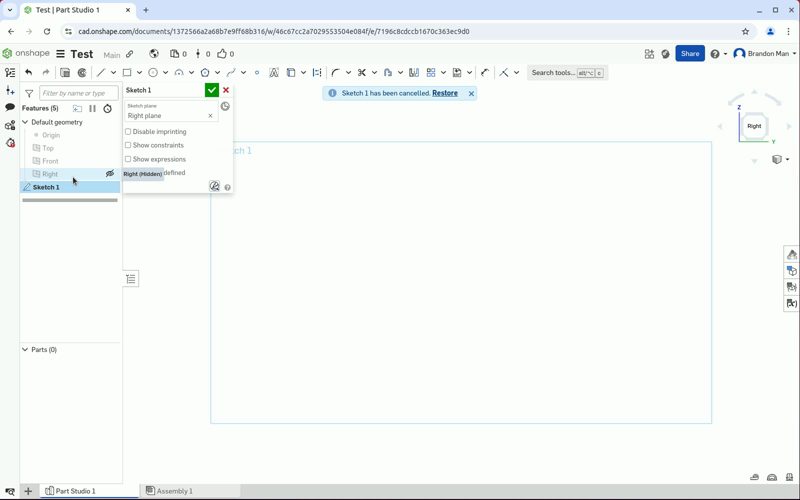
mouse_move(73, 352)
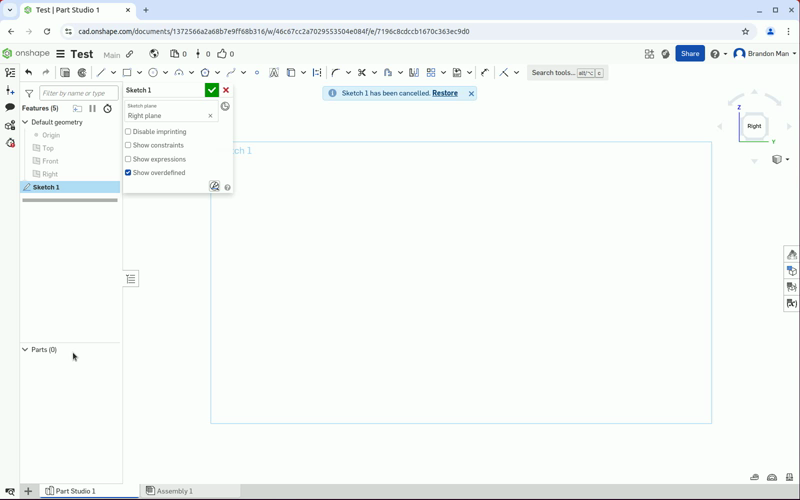
key(y)
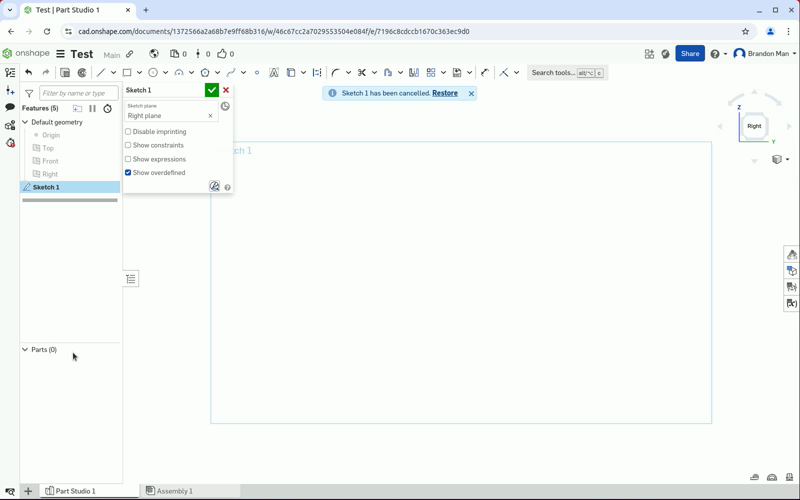
key(l)
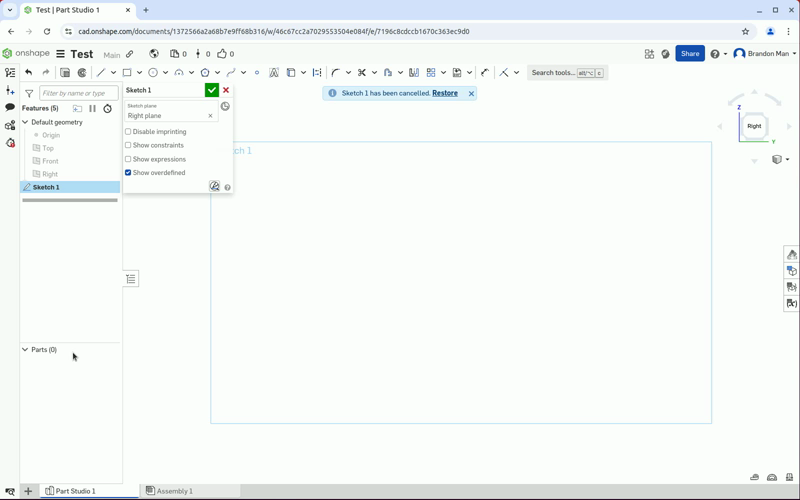
key_down(shift)
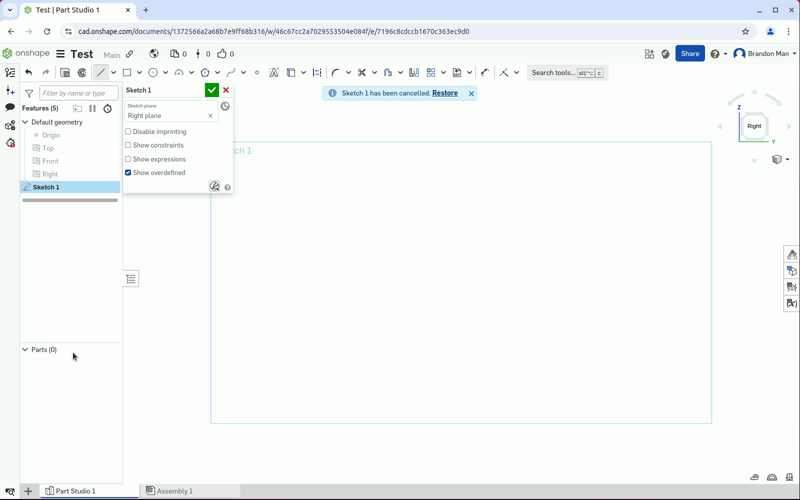
mouse_move(405, 342)
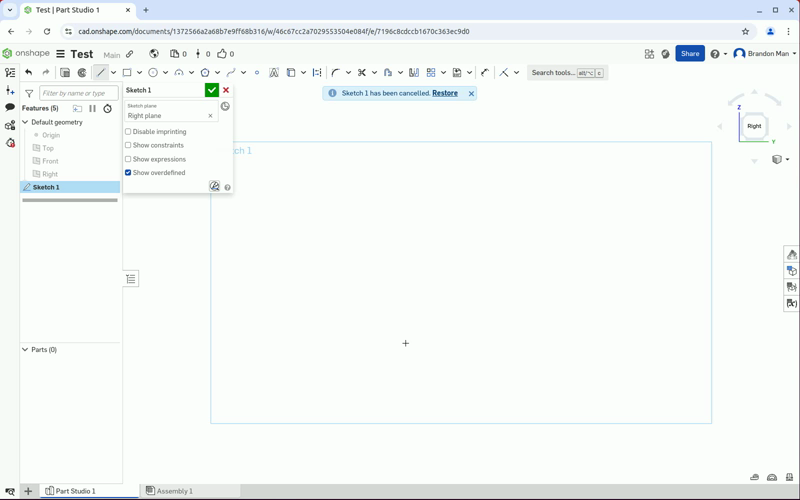
click(405, 342)
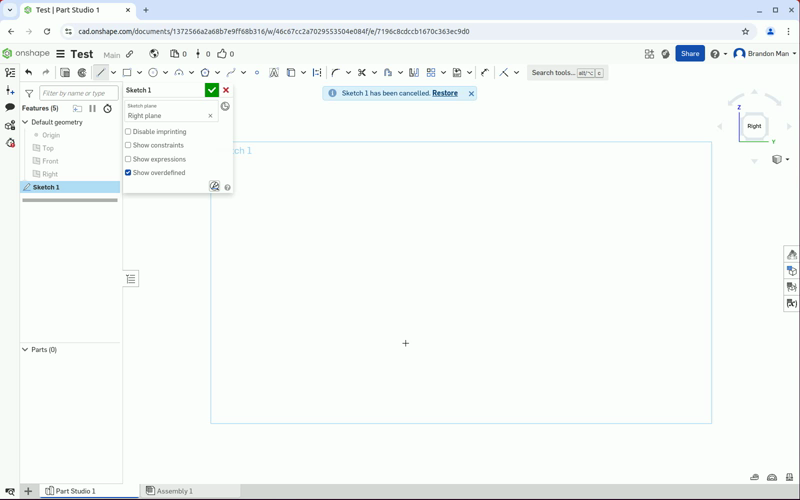
key_up(shift)
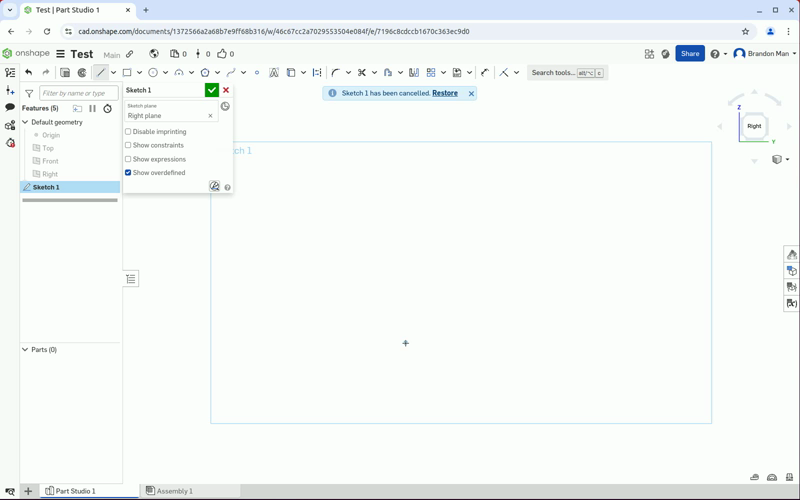
key_down(shift)
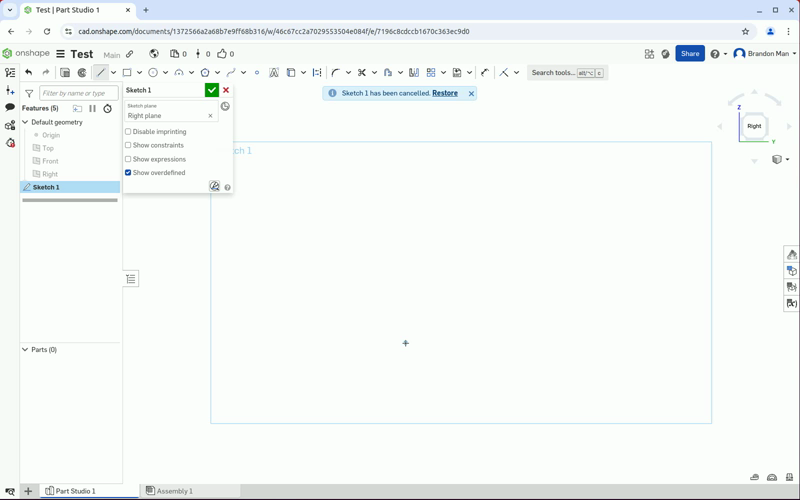
mouse_move(514, 342)
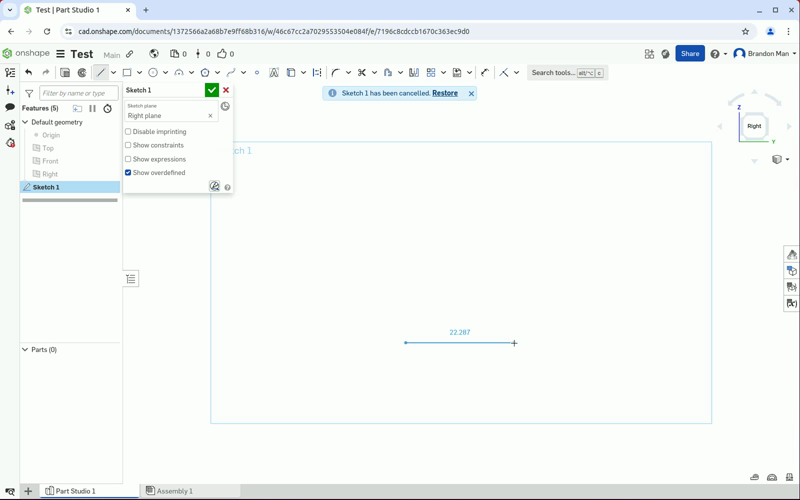
click(514, 342)
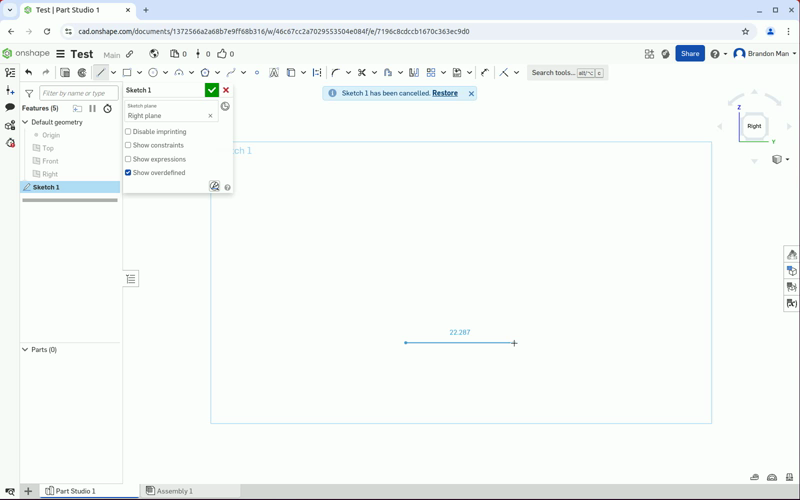
key_up(shift)
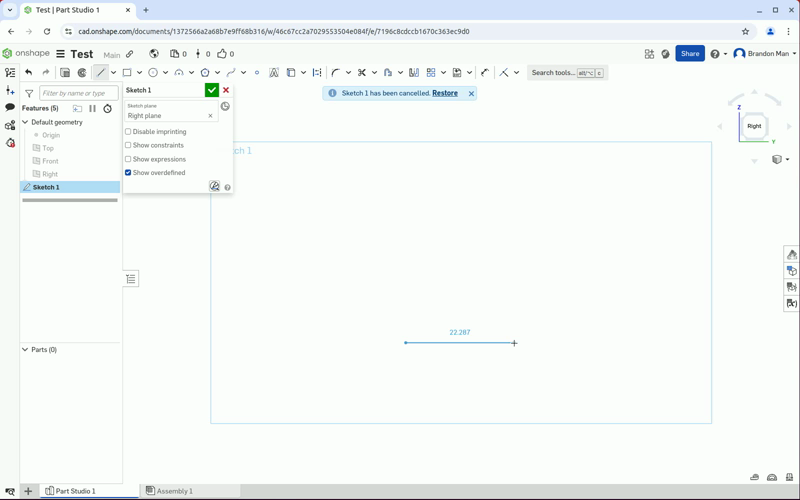
key_down(shift)
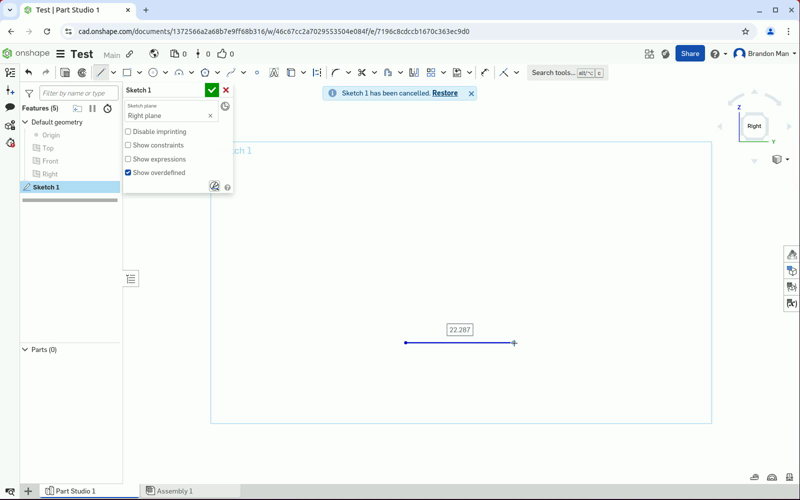
mouse_move(514, 224)
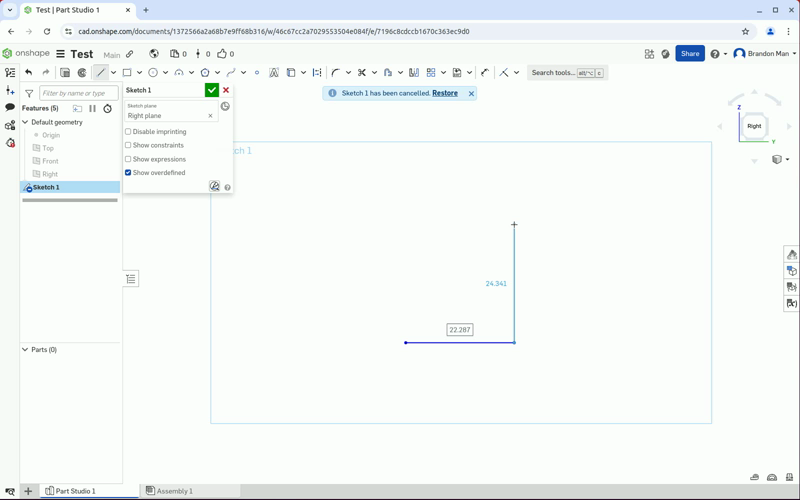
click(514, 224)
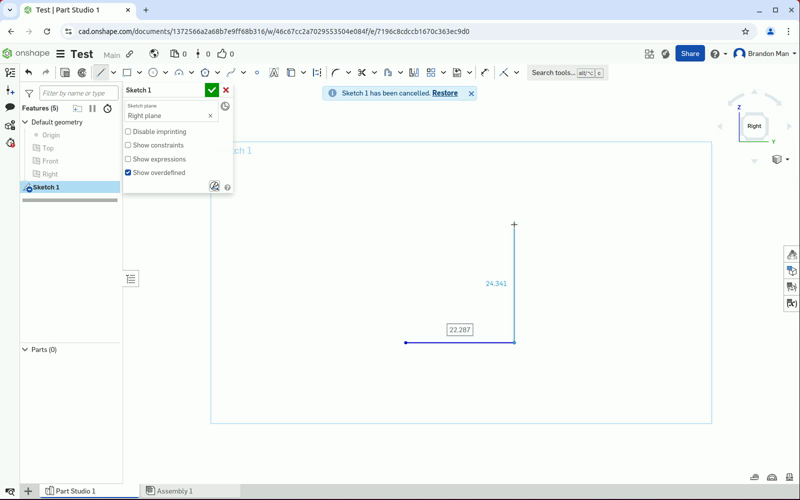
key_up(shift)
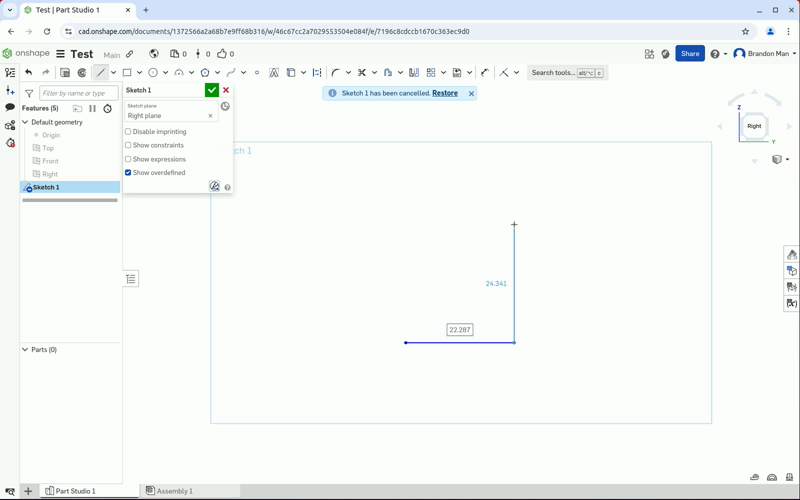
key_down(shift)
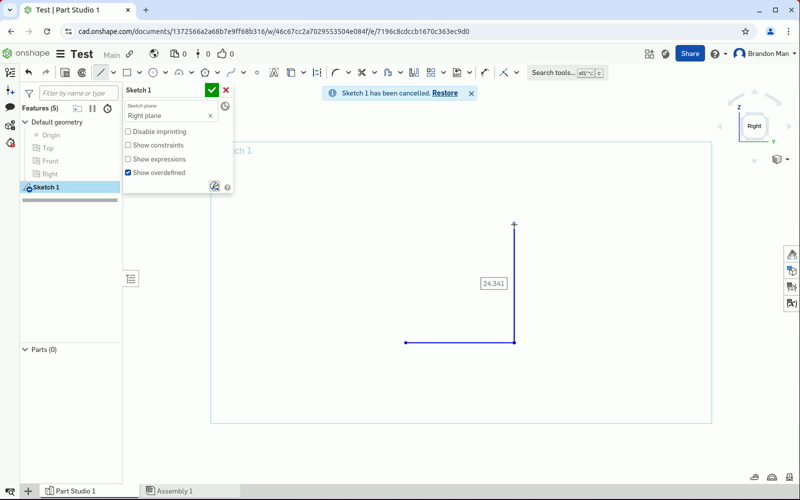
mouse_move(405, 224)
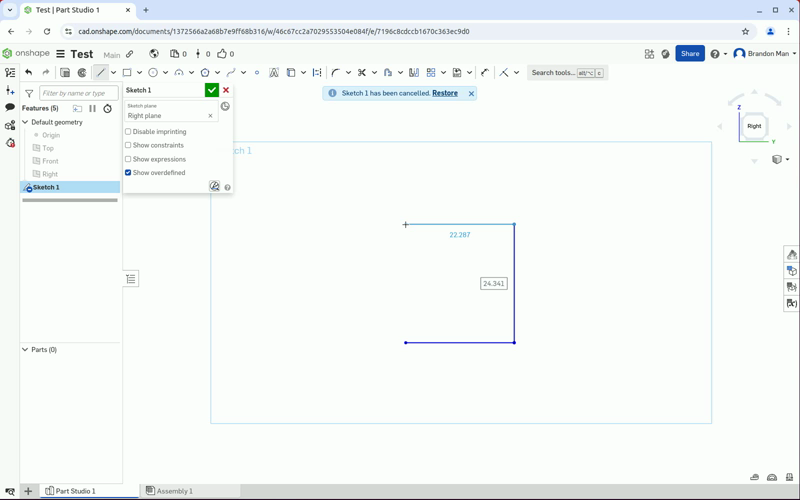
click(405, 224)
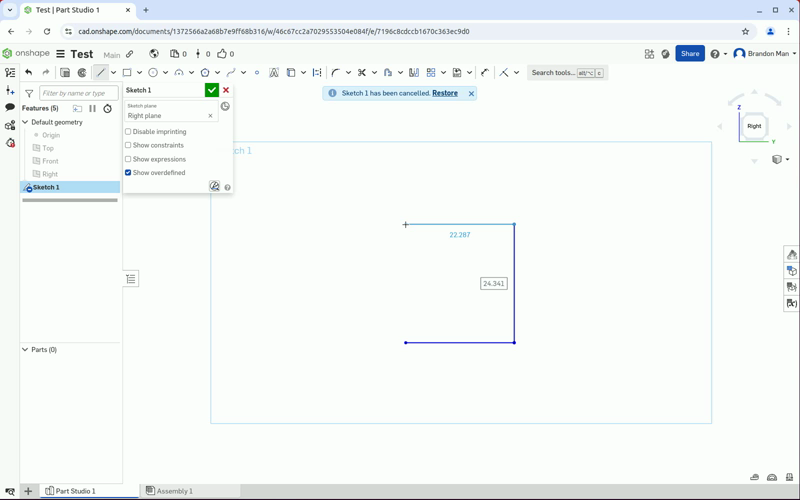
key_up(shift)
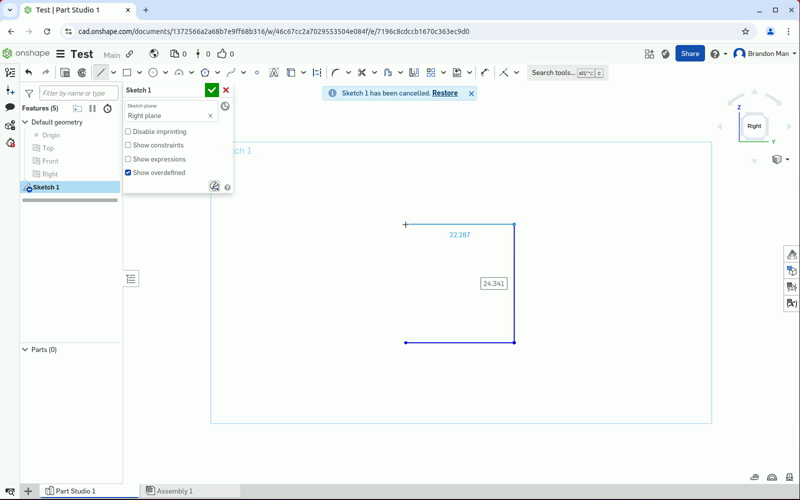
key_down(shift)
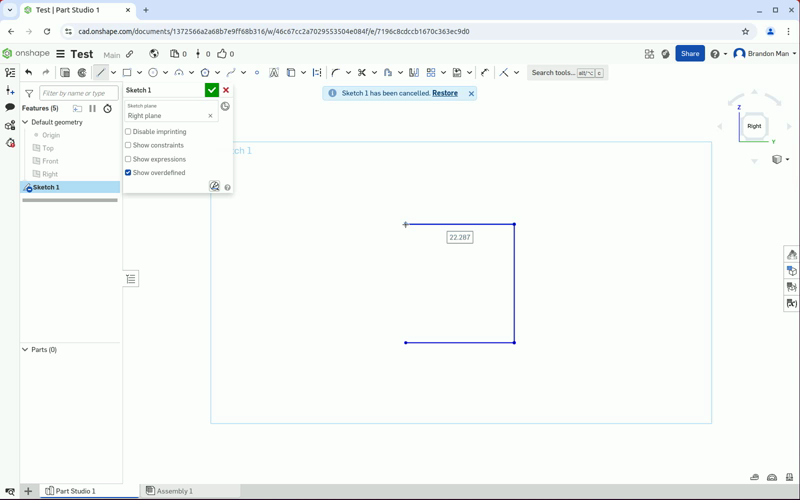
mouse_move(405, 342)
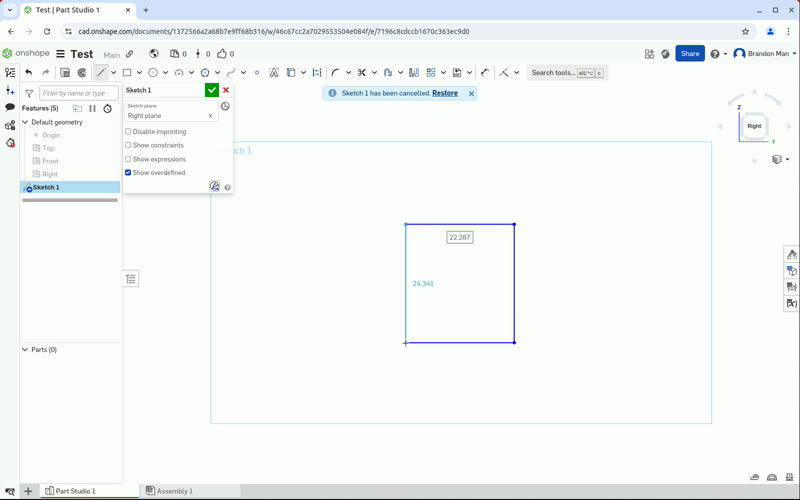
key_up(shift)
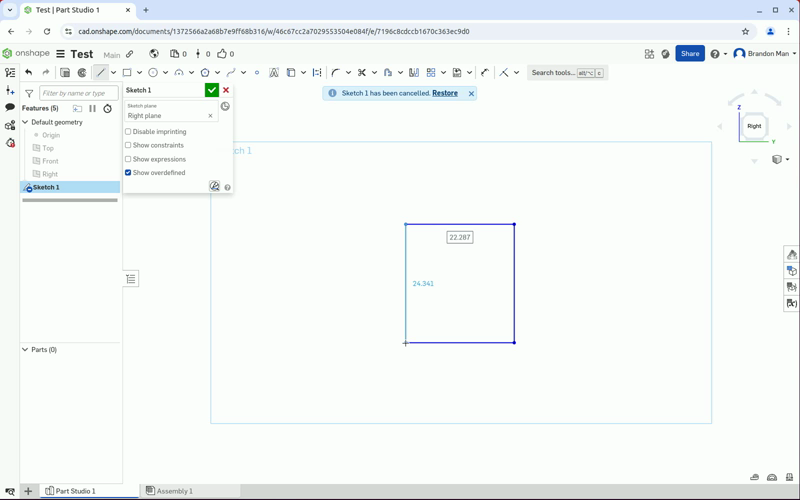
click(405, 342)
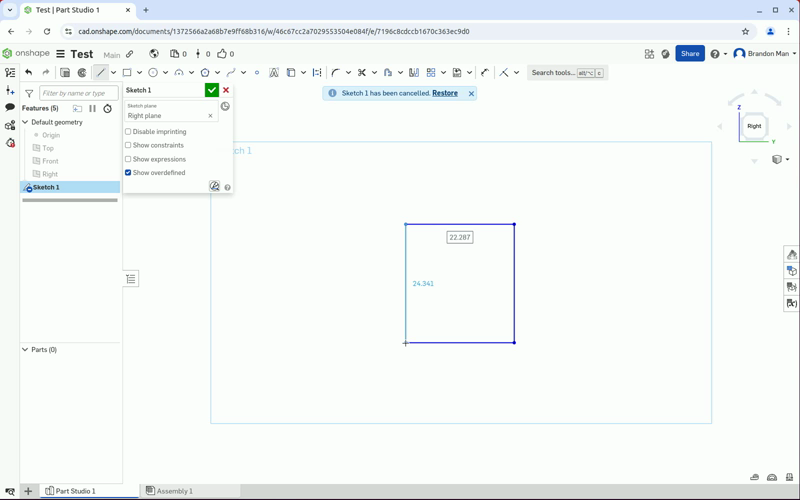
key(esc)
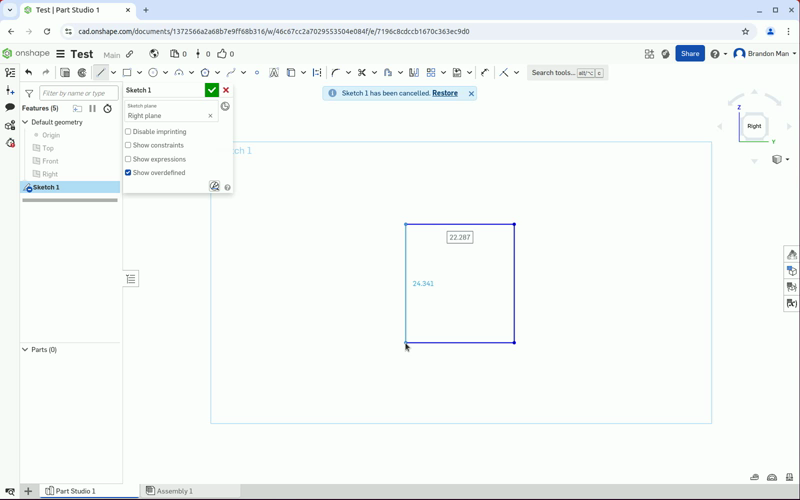
mouse_move(425, 266)
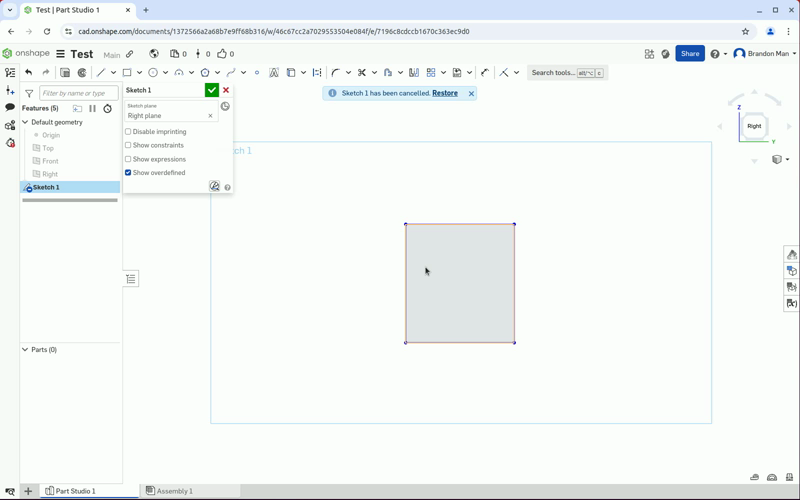
click(425, 266)
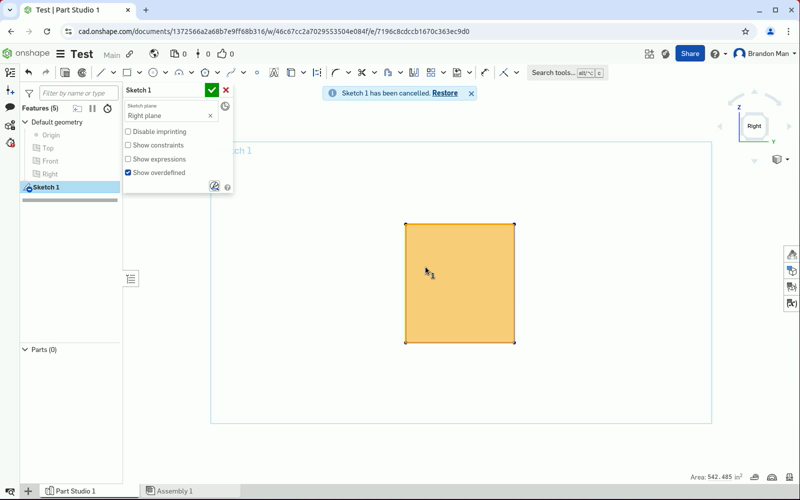
mouse_move(73, 352)
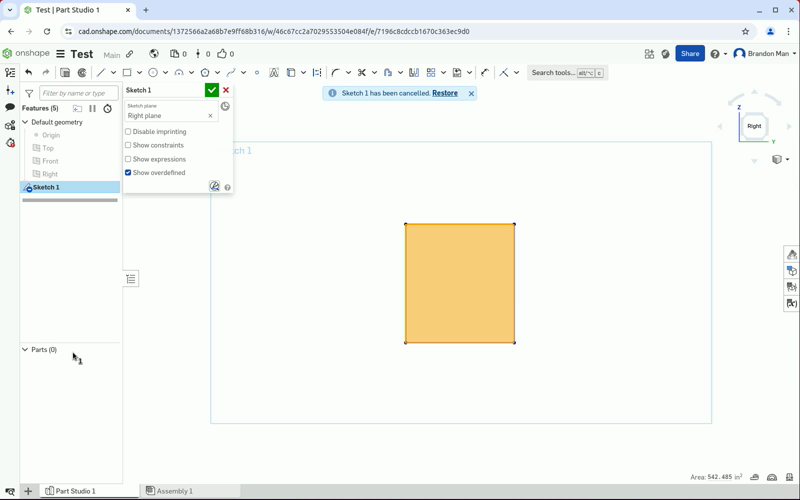
key(shift+y)
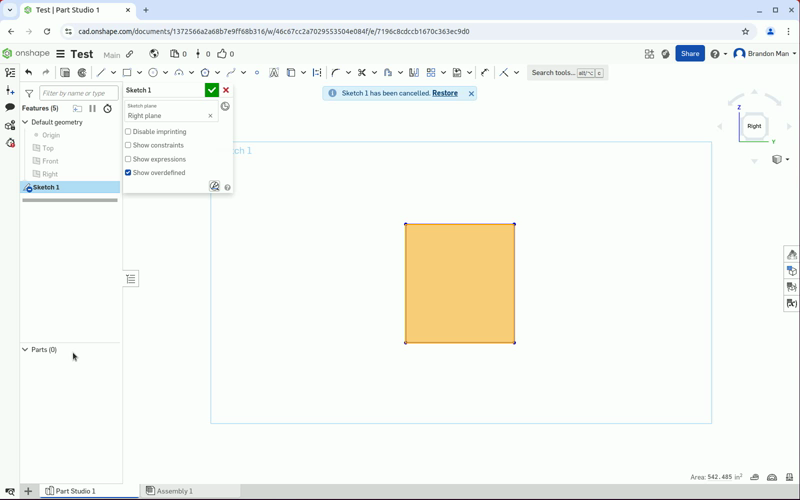
key(shift+e)
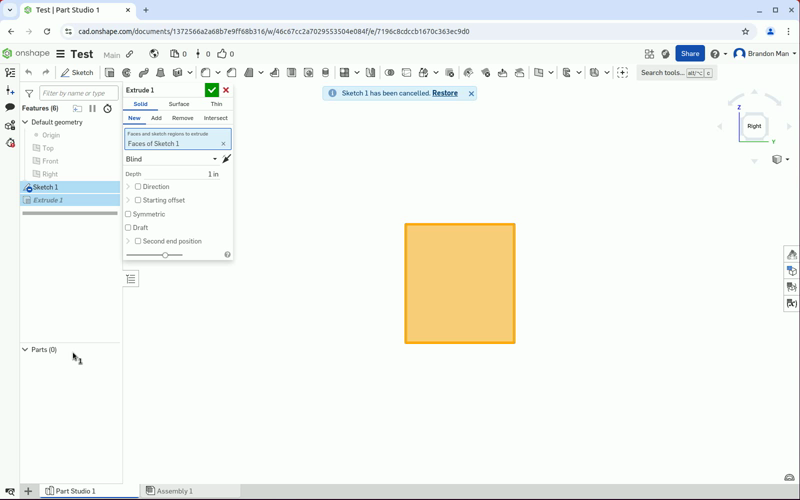
mouse_move(143, 106)
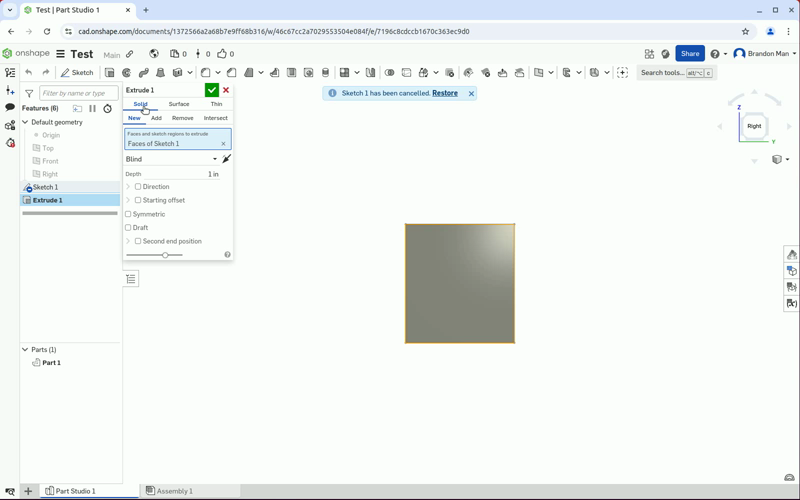
click(143, 106)
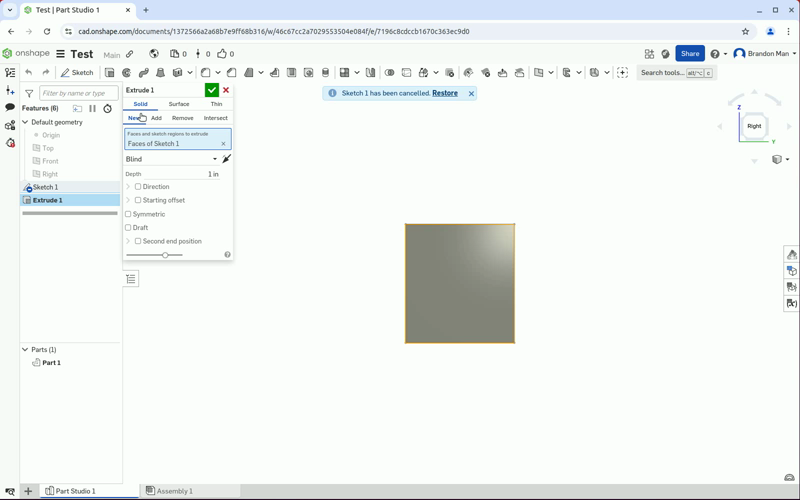
mouse_move(137, 120)
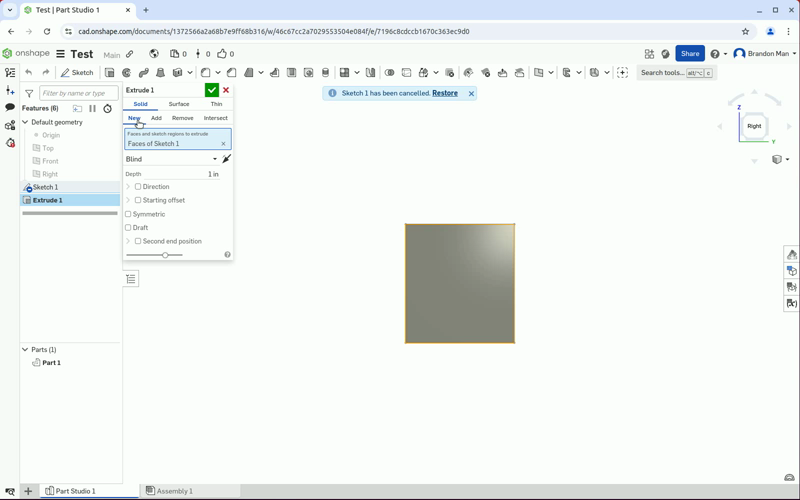
click(137, 120)
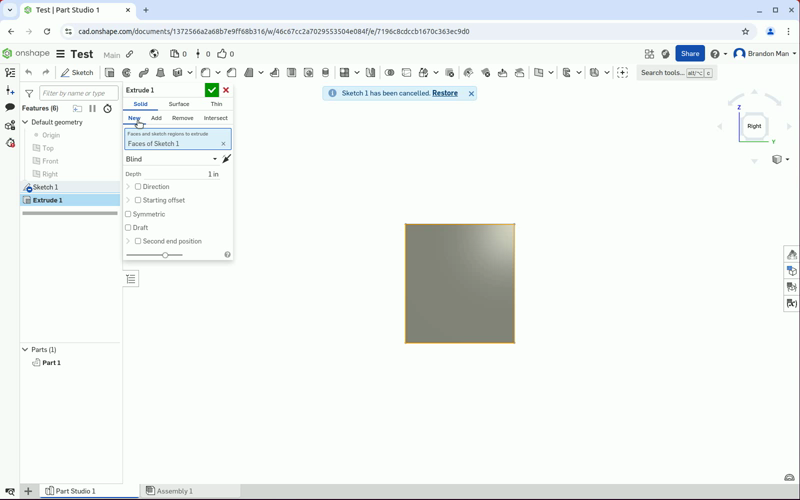
key(tab, 4)
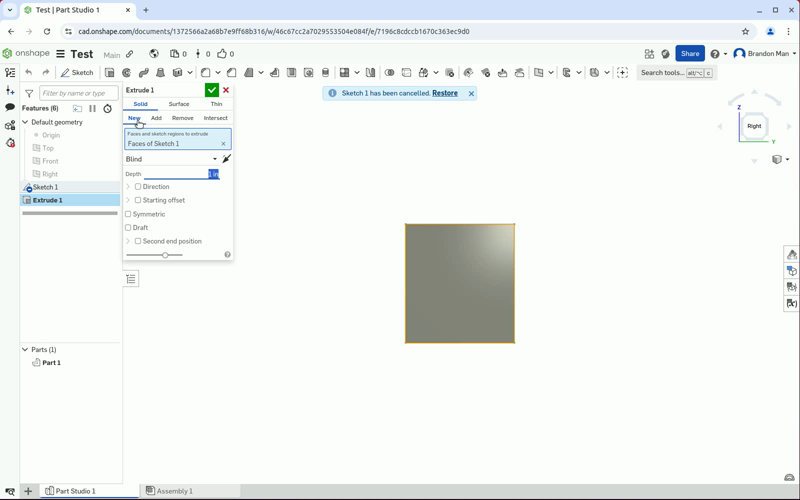
text(-23.108)
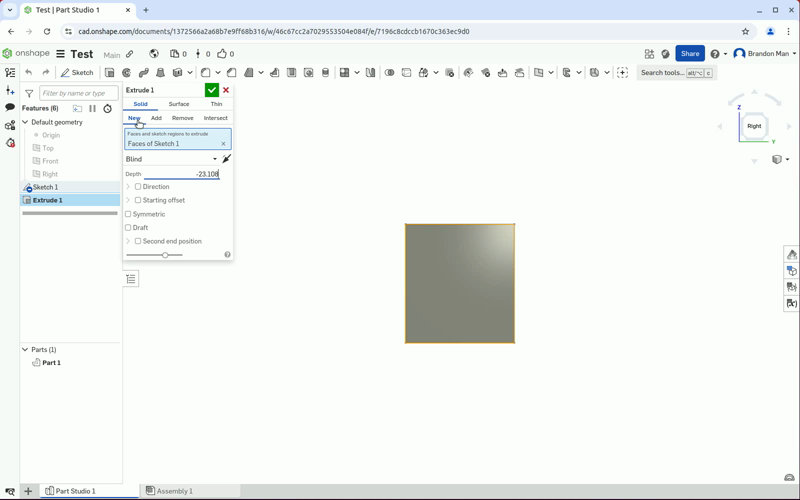
key(enter)
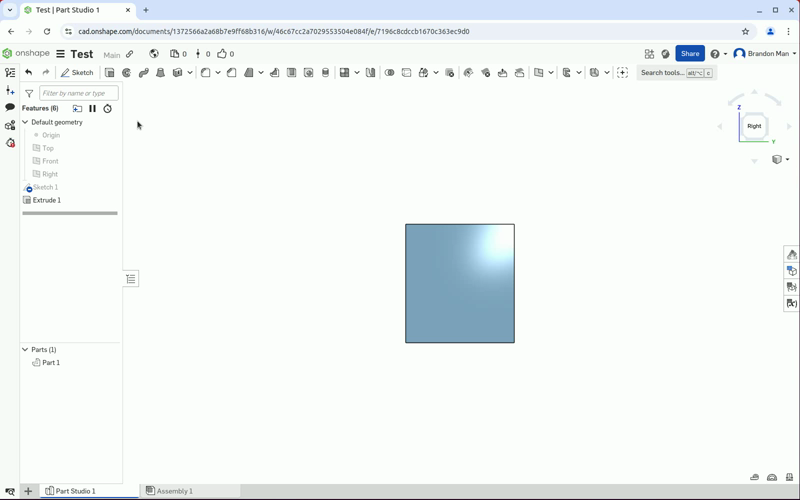
key(shift+h)
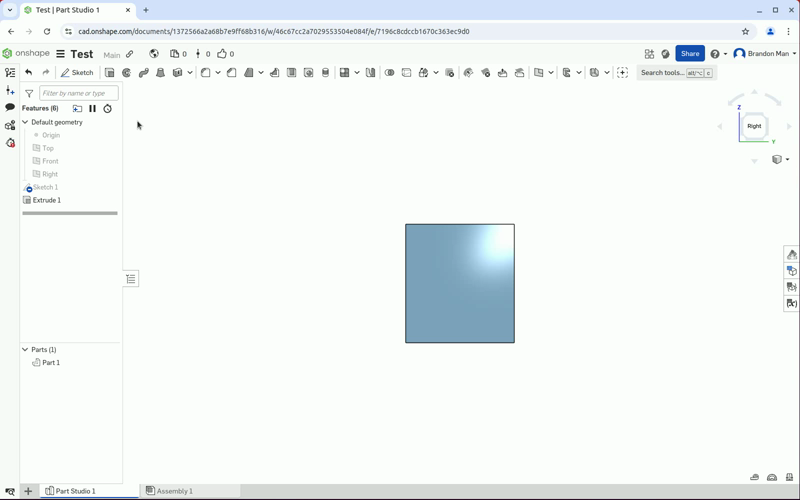
key(shift+h)
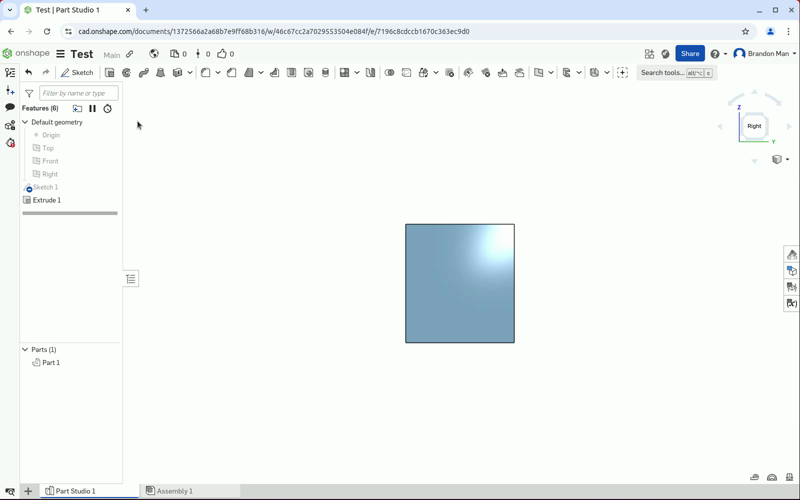
mouse_move(73, 189)
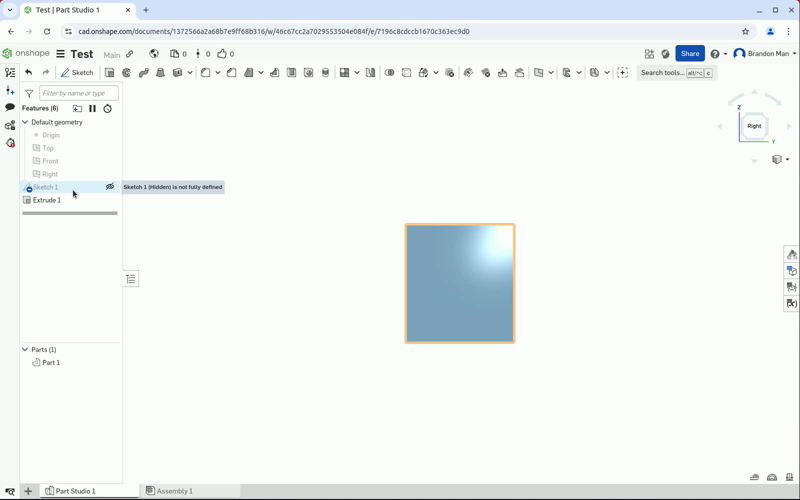
click(73, 189)
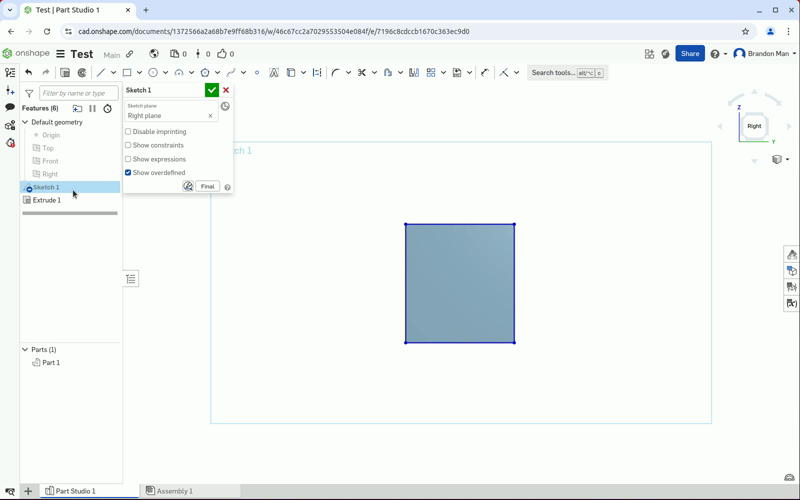
mouse_move(229, 92)
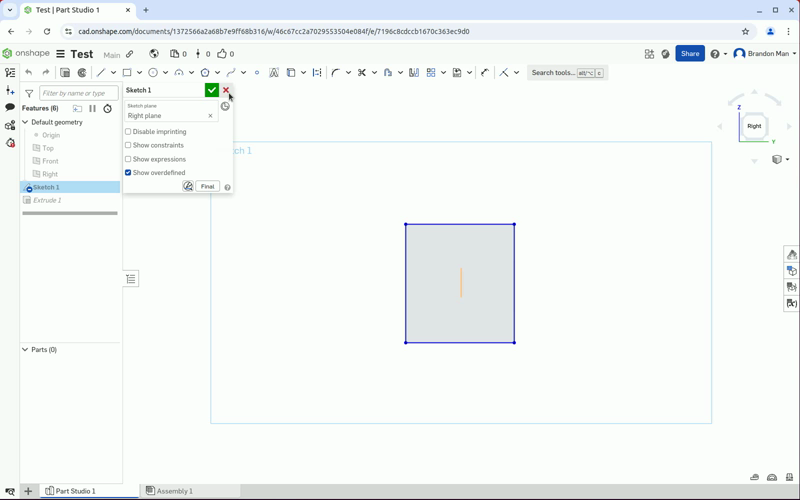
click(229, 92)
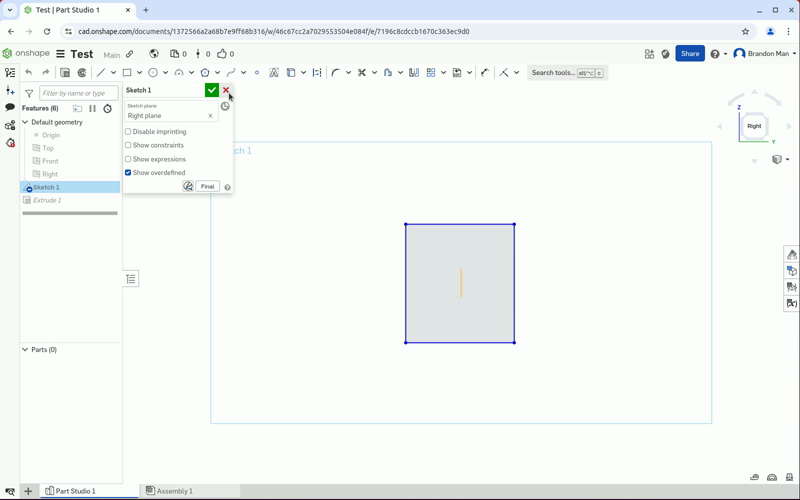
key(shift+s)
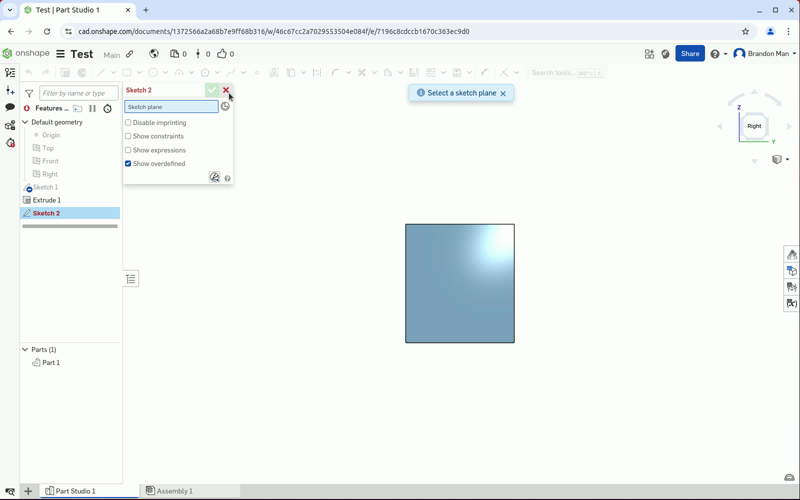
mouse_move(73, 176)
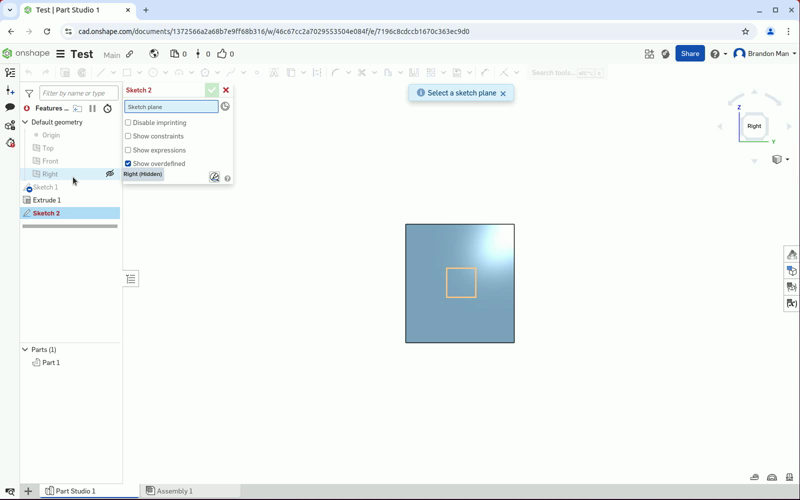
click(73, 176)
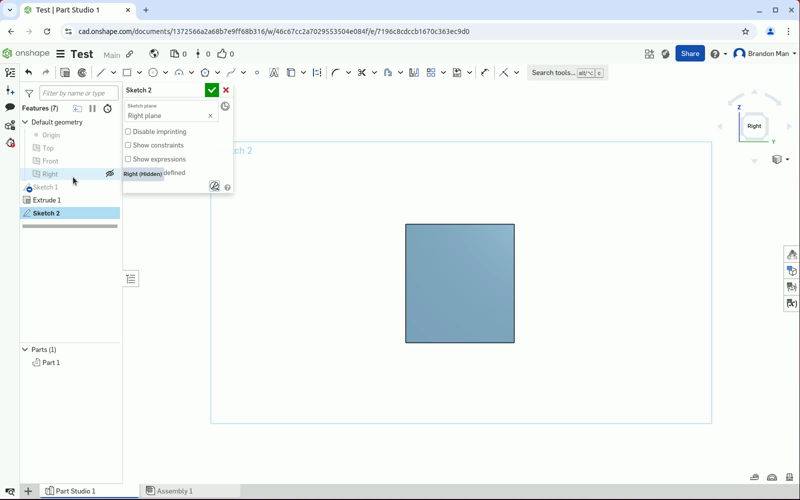
mouse_move(73, 352)
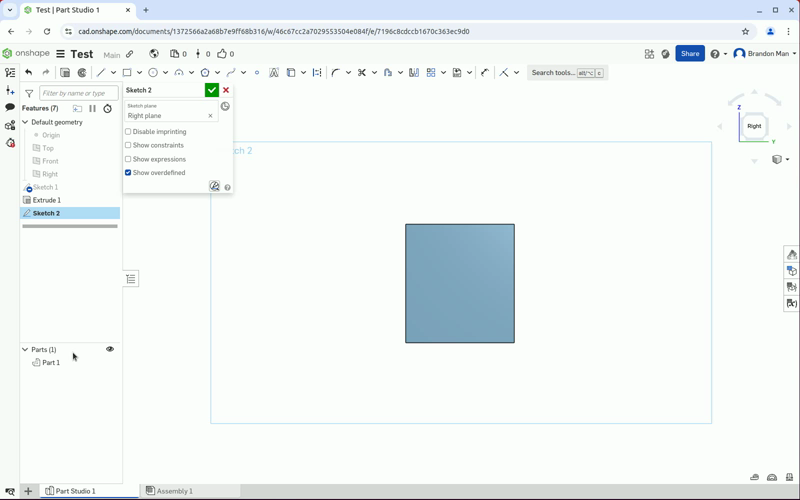
key(y)
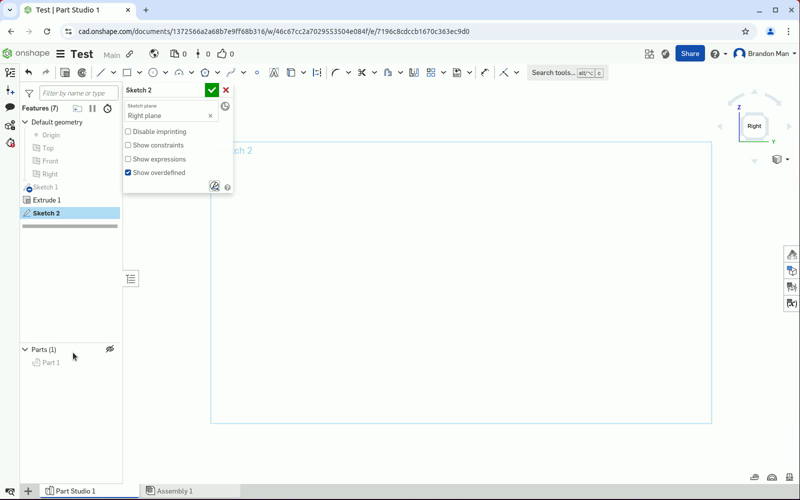
key(l)
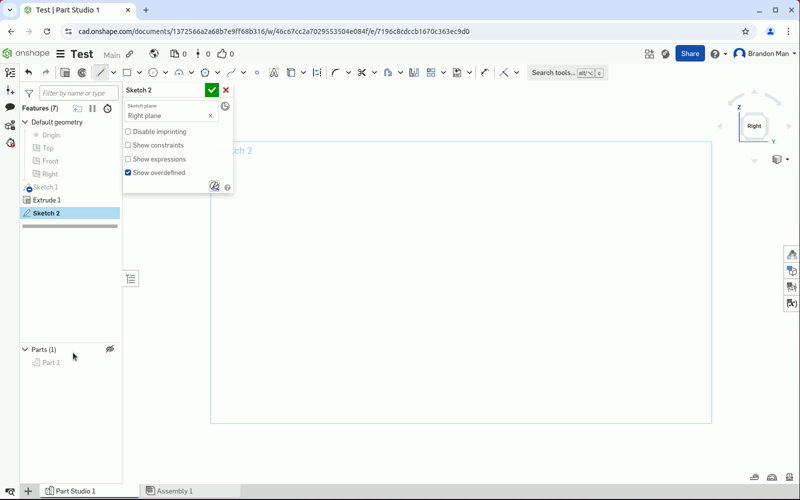
key_down(shift)
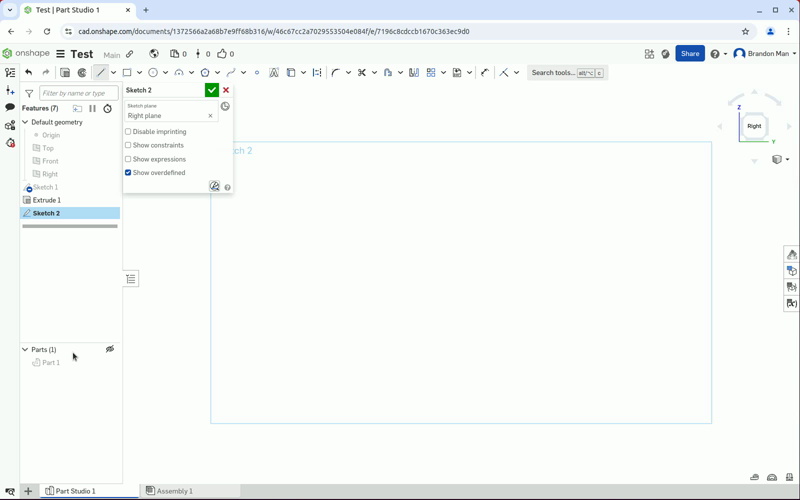
mouse_move(444, 293)
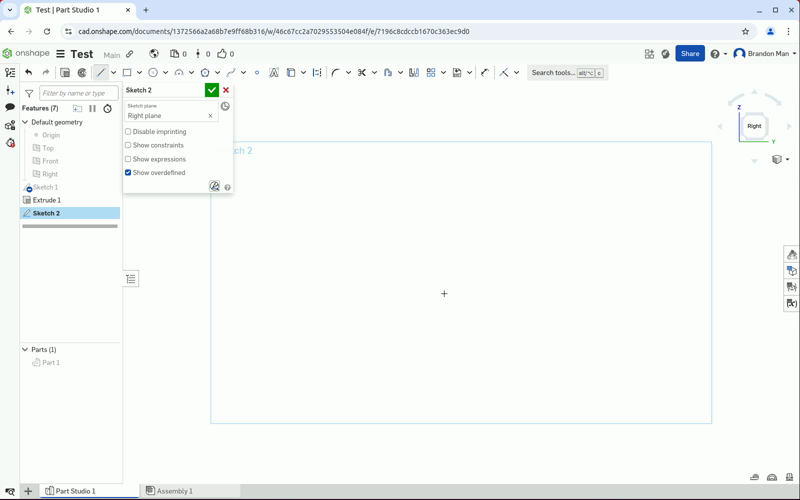
click(444, 293)
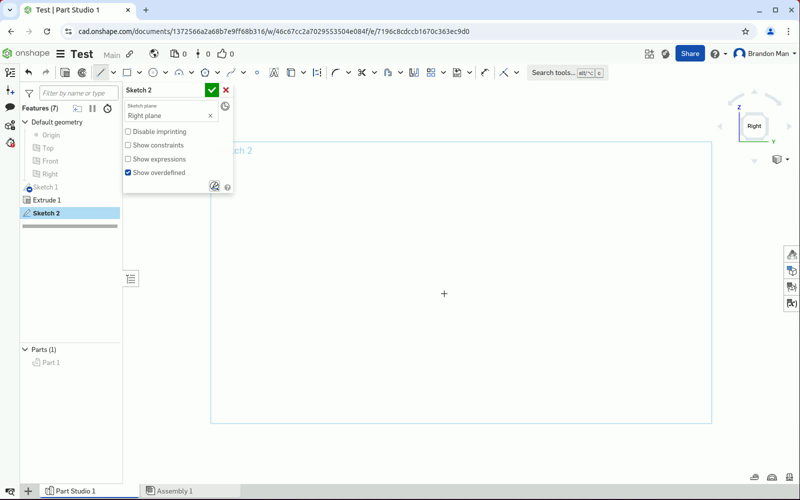
key_up(shift)
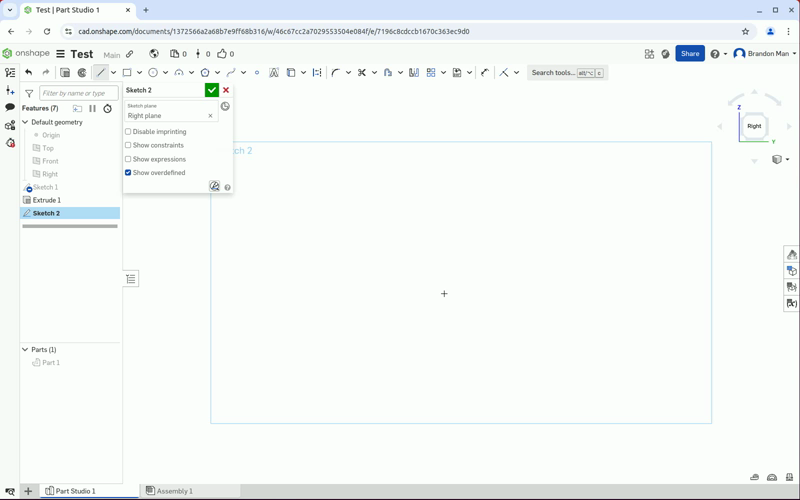
key_down(shift)
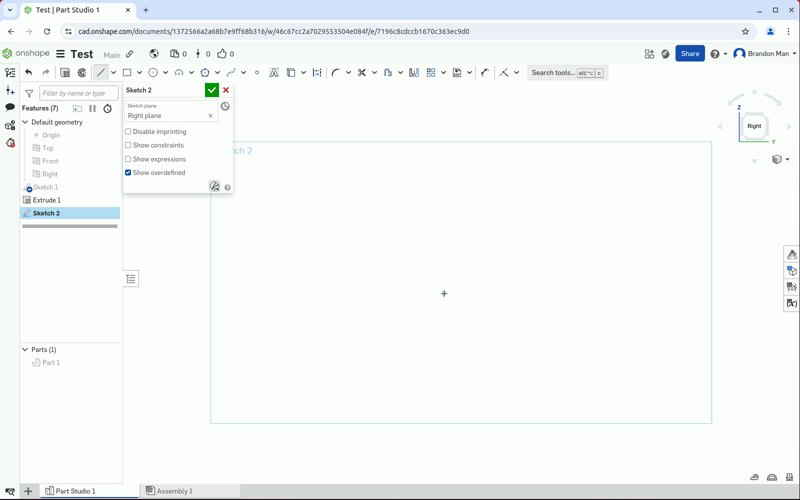
mouse_move(474, 293)
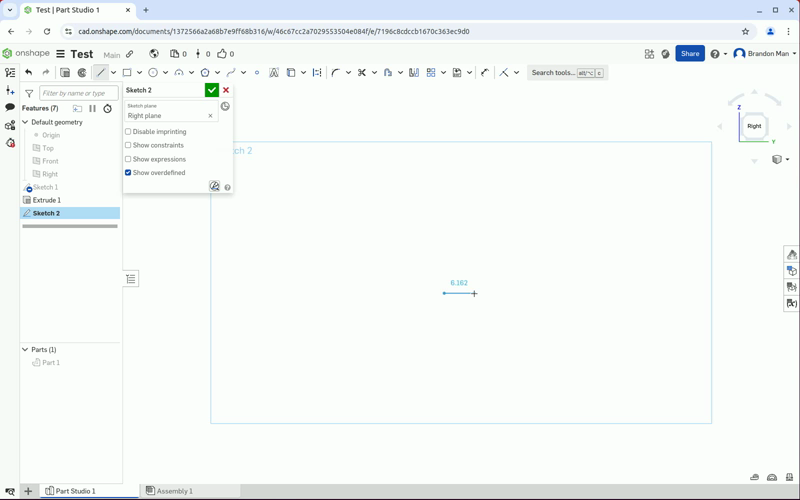
mouse_move(479, 293)
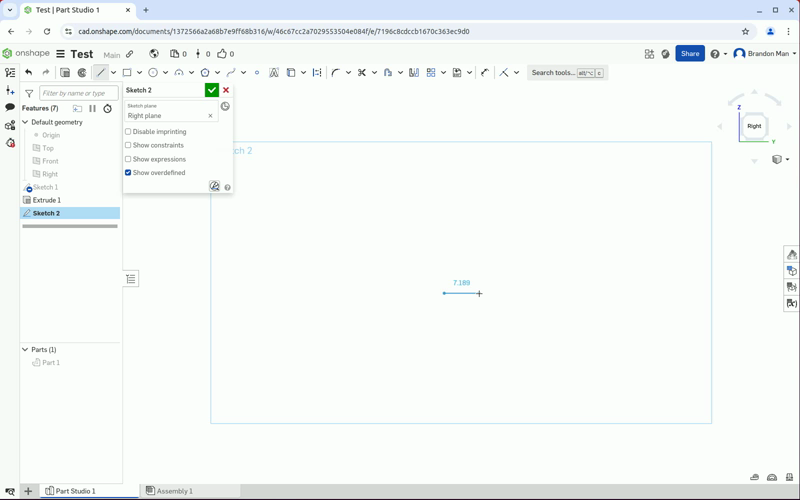
click(479, 293)
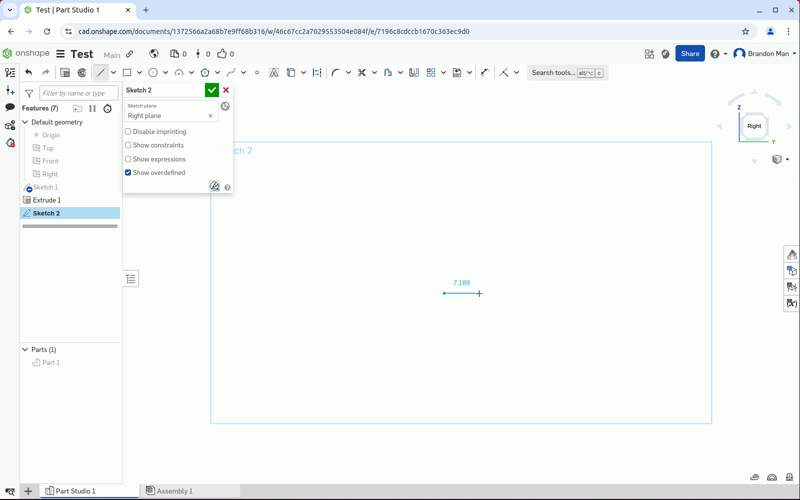
key_up(shift)
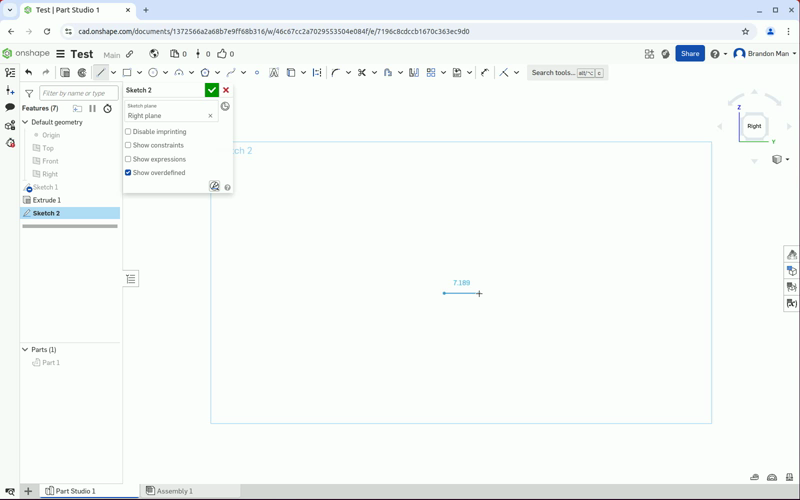
key_down(shift)
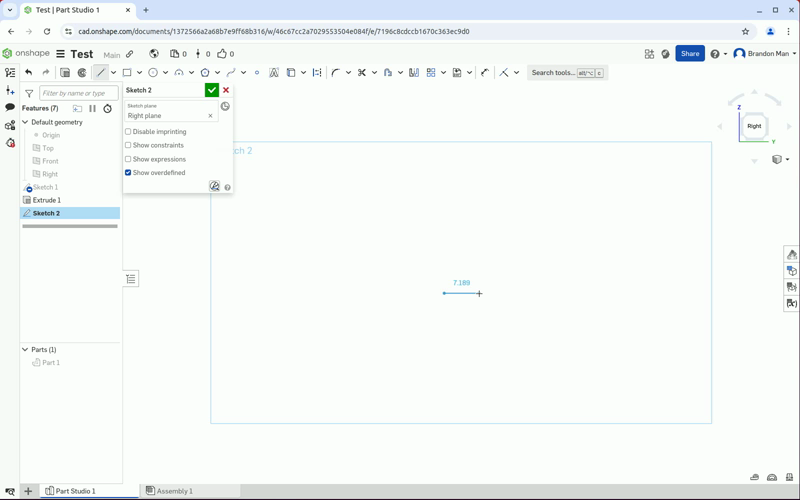
mouse_move(509, 293)
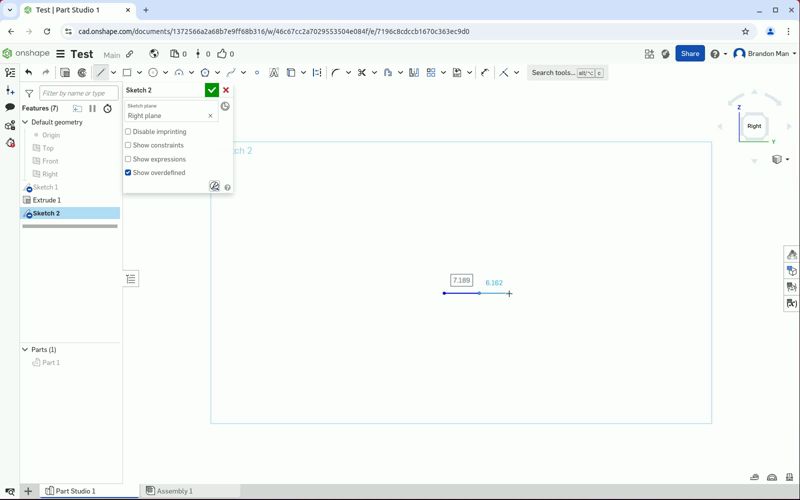
mouse_move(479, 272)
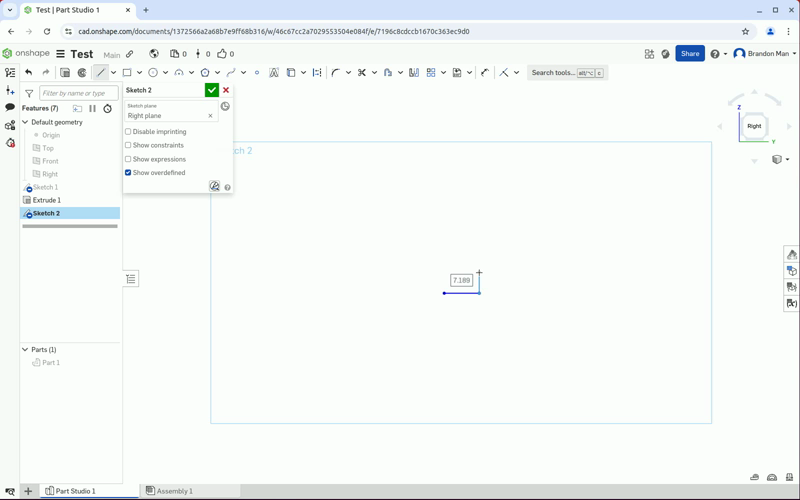
click(479, 272)
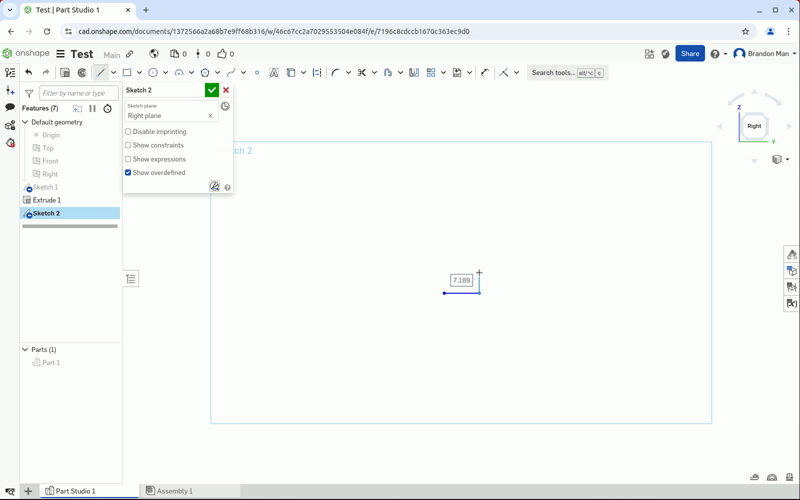
key_up(shift)
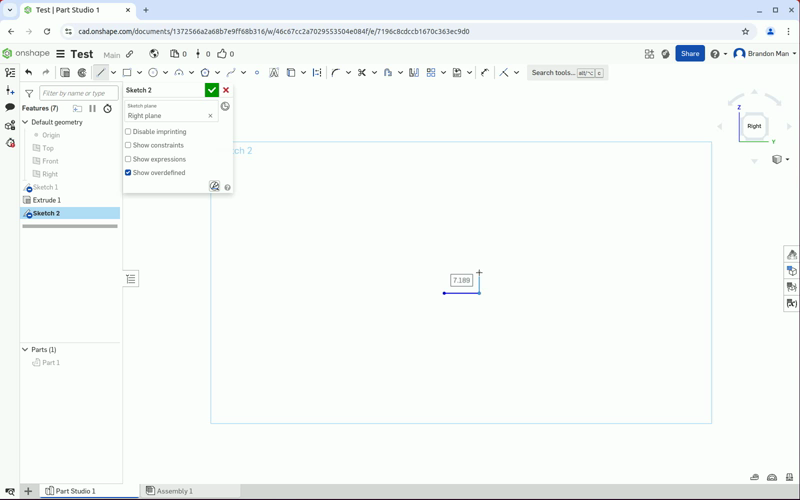
key_down(shift)
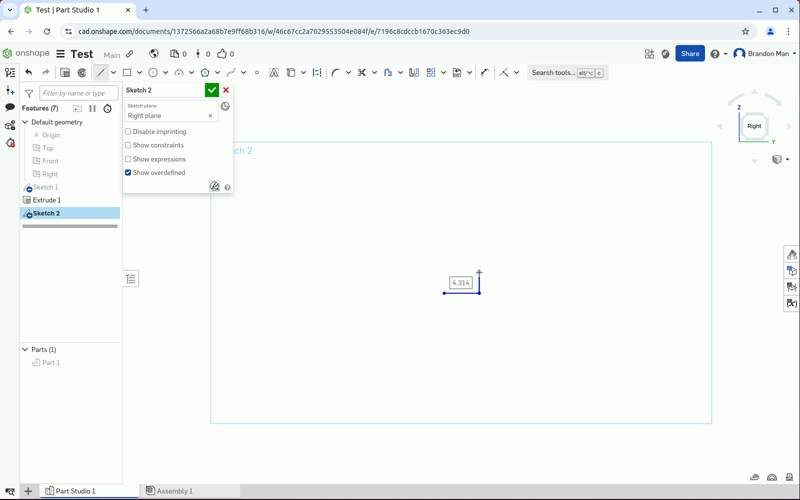
mouse_move(509, 272)
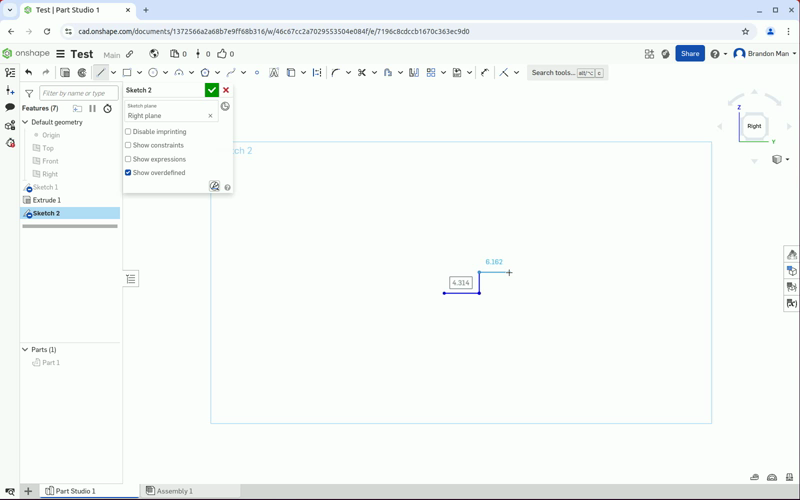
mouse_move(444, 272)
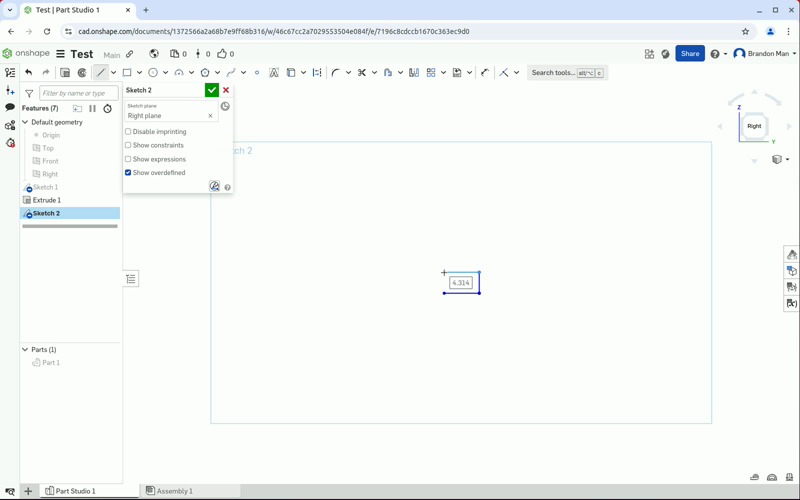
click(444, 272)
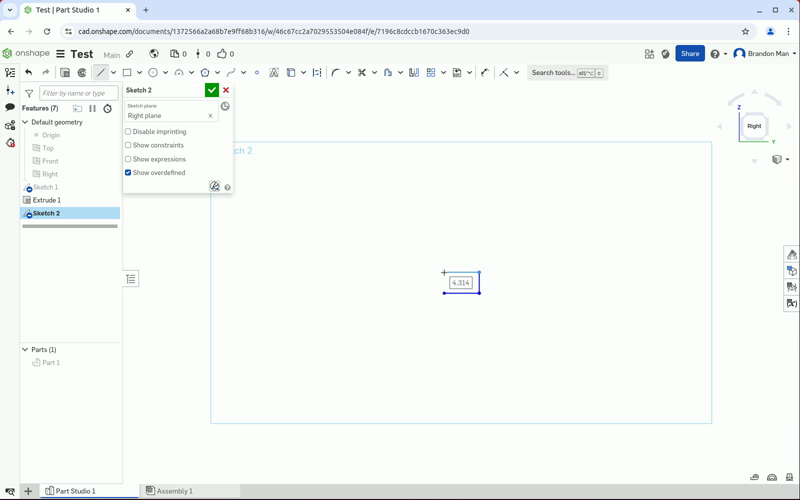
key_up(shift)
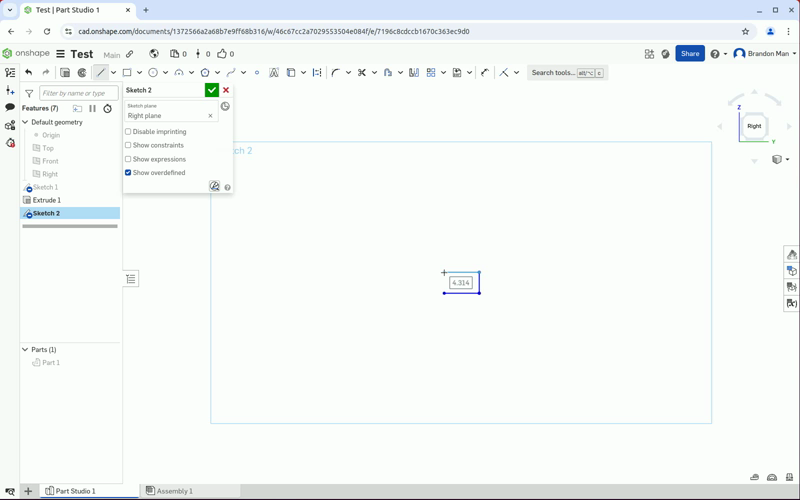
mouse_move(474, 272)
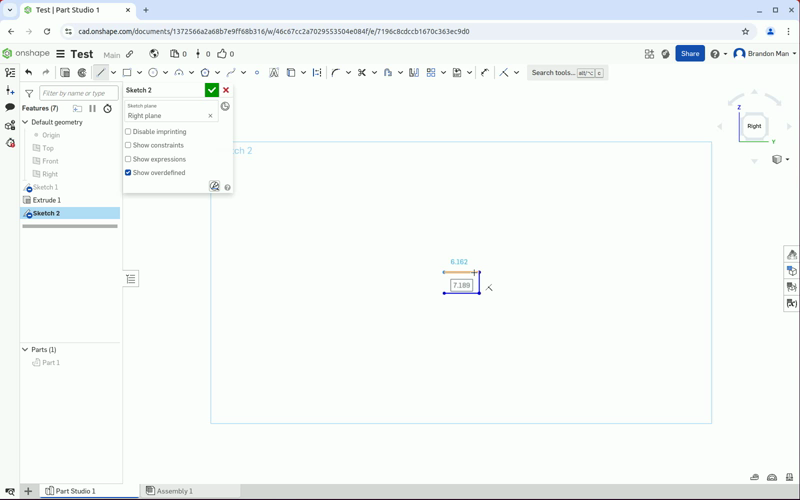
key_down(shift)
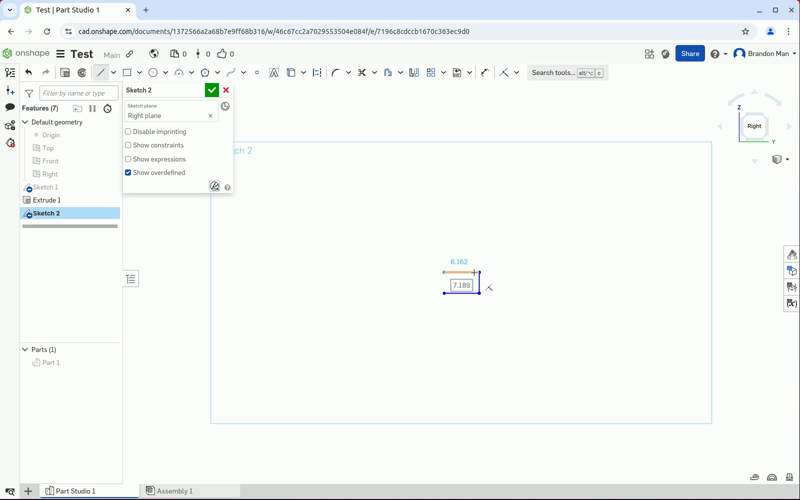
mouse_move(444, 293)
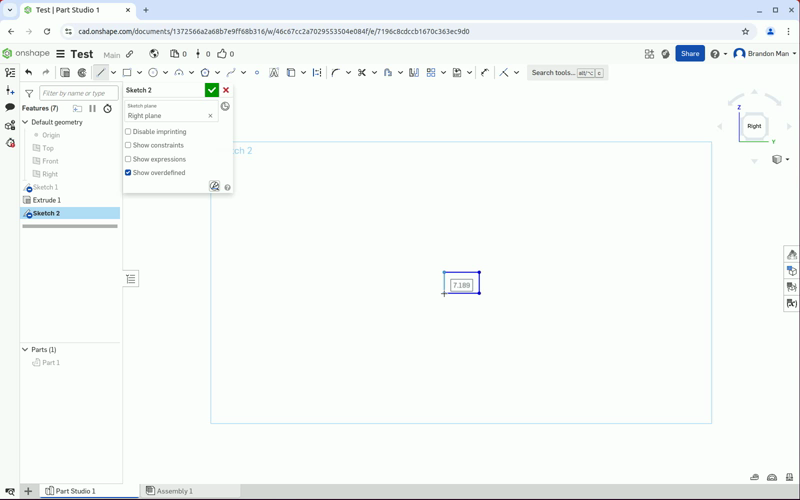
key_up(shift)
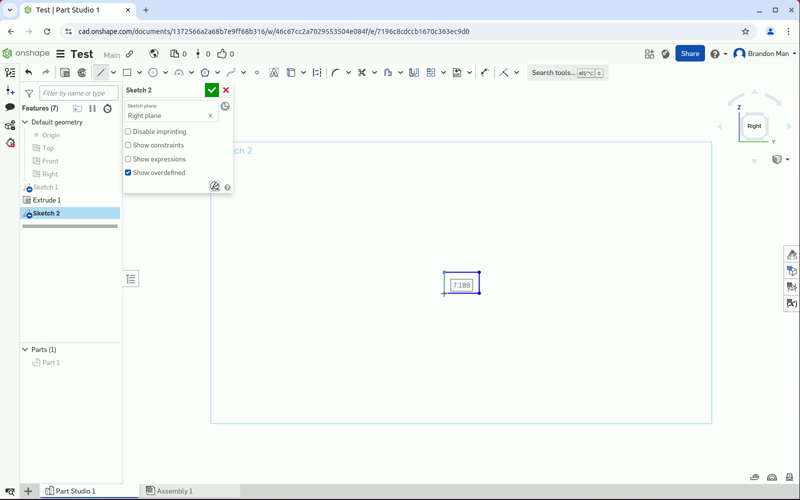
click(444, 293)
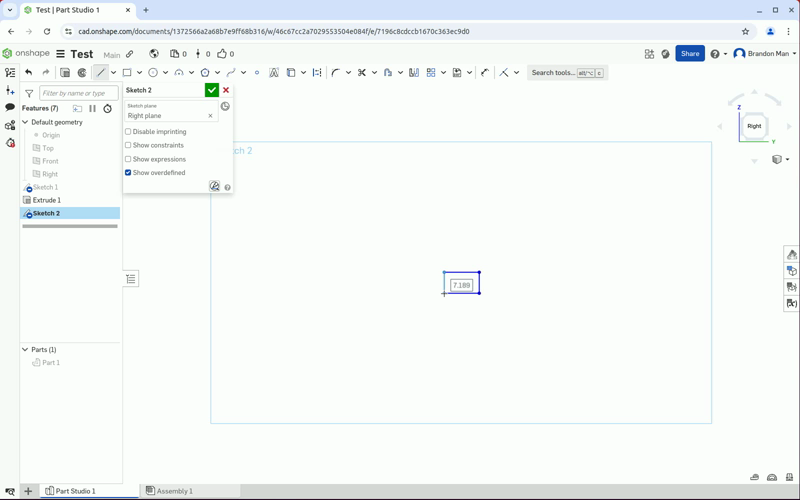
key(esc)
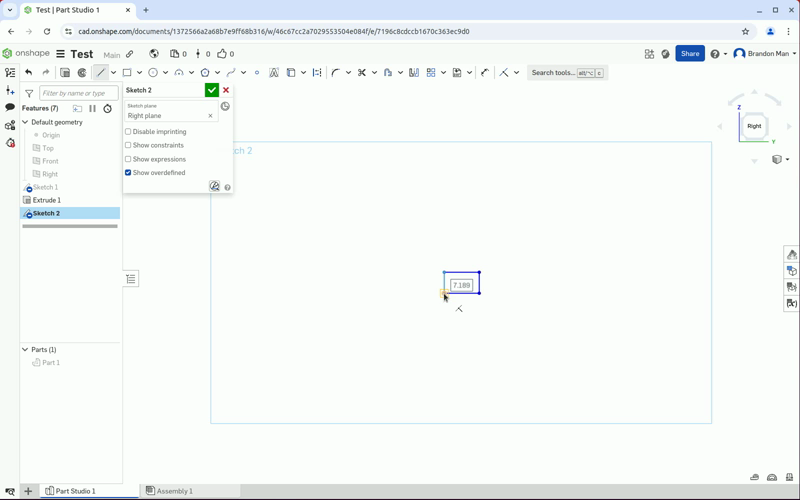
mouse_move(454, 273)
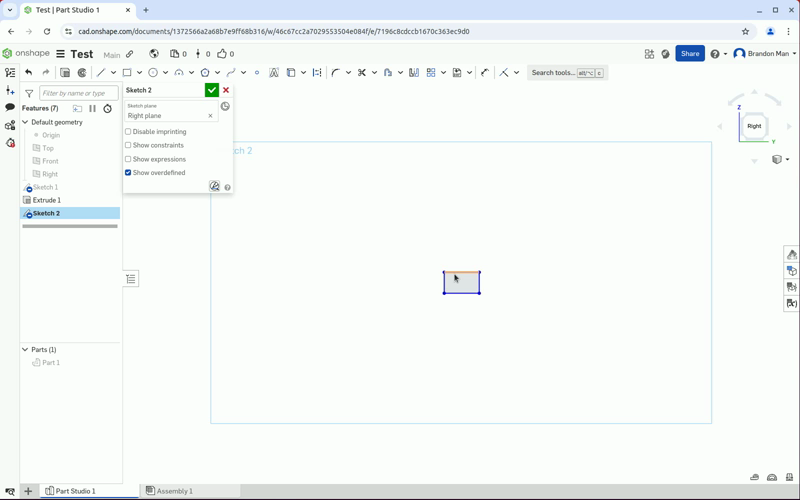
scroll(6)
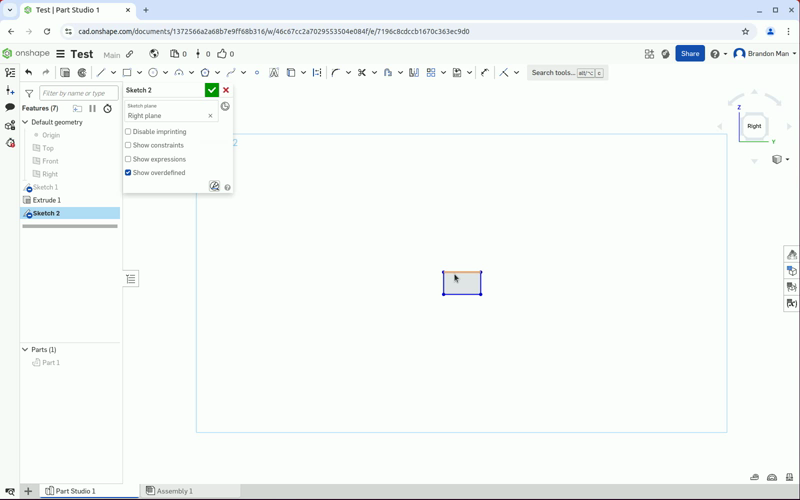
scroll(6)
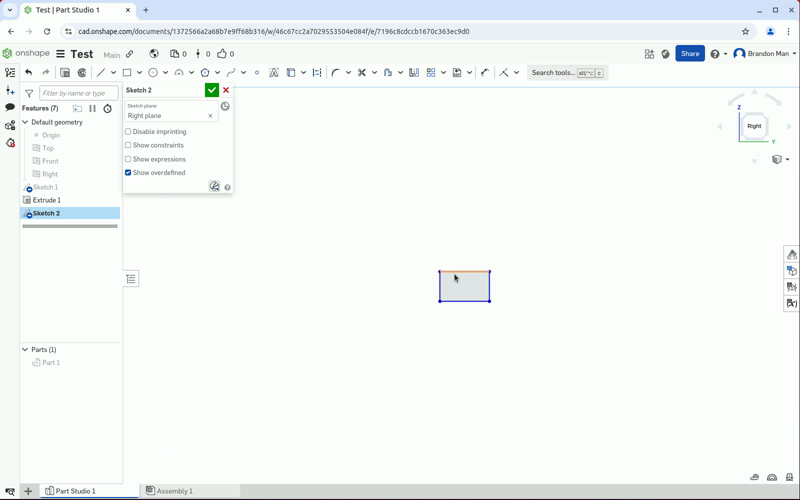
scroll(6)
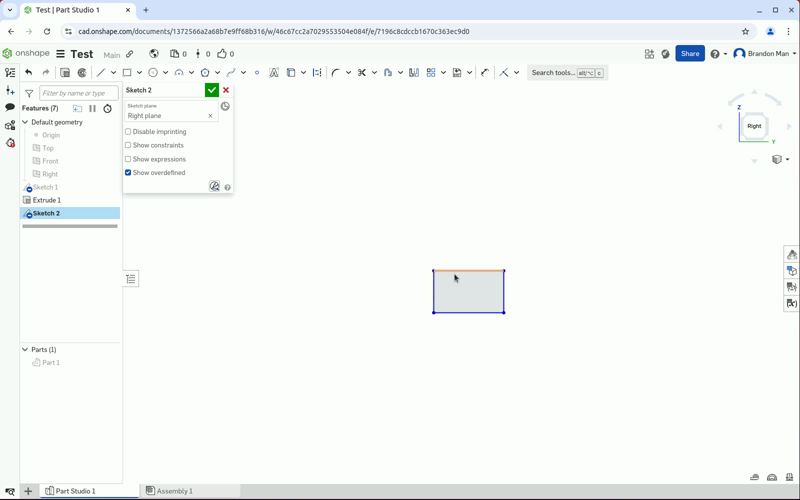
scroll(6)
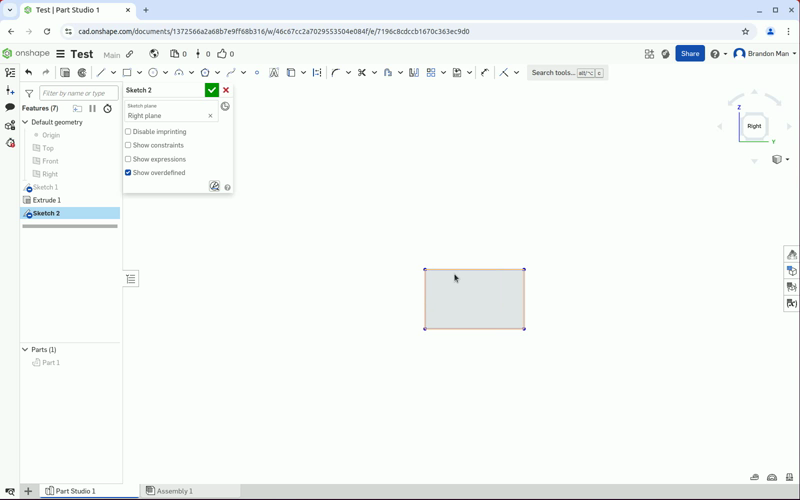
scroll(6)
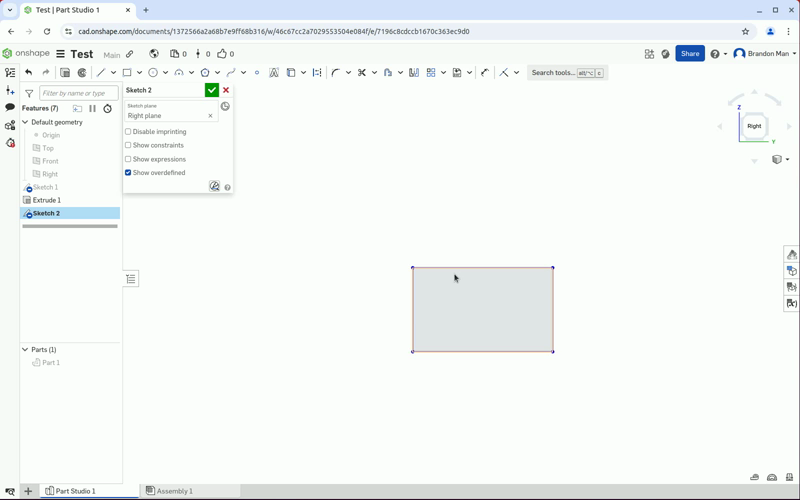
scroll(6)
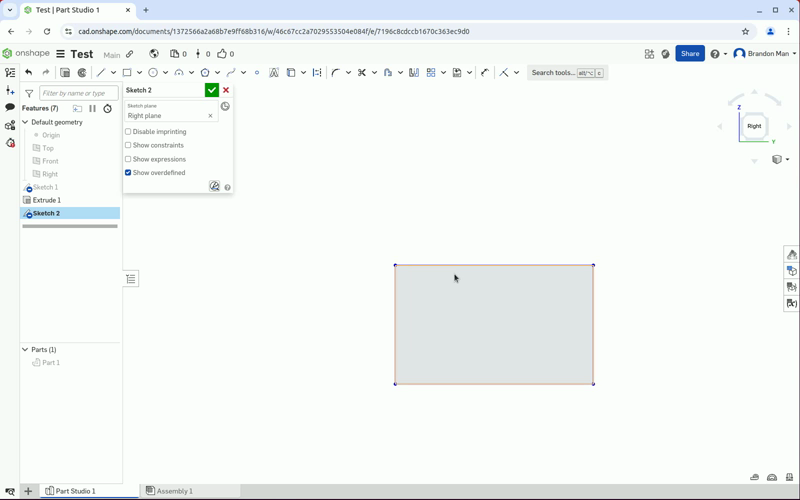
scroll(6)
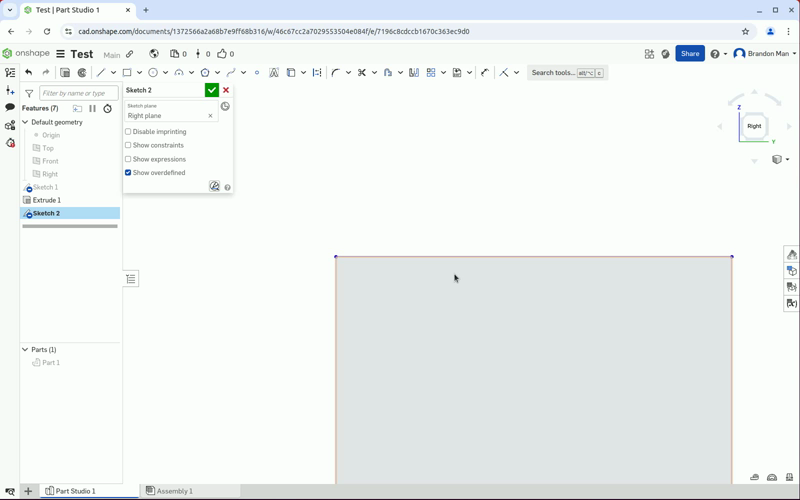
click(454, 273)
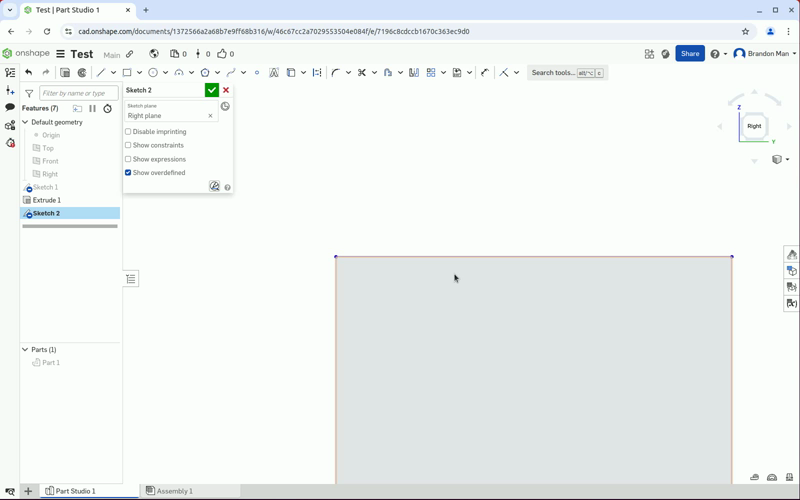
scroll(-6)
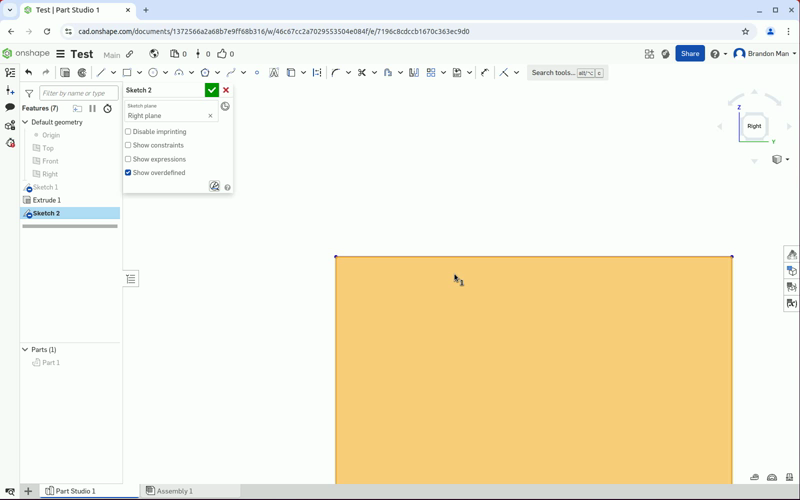
scroll(-6)
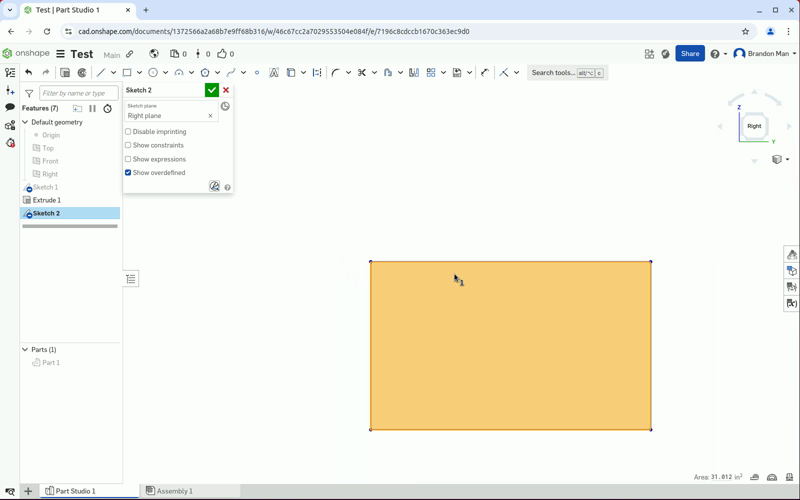
scroll(-6)
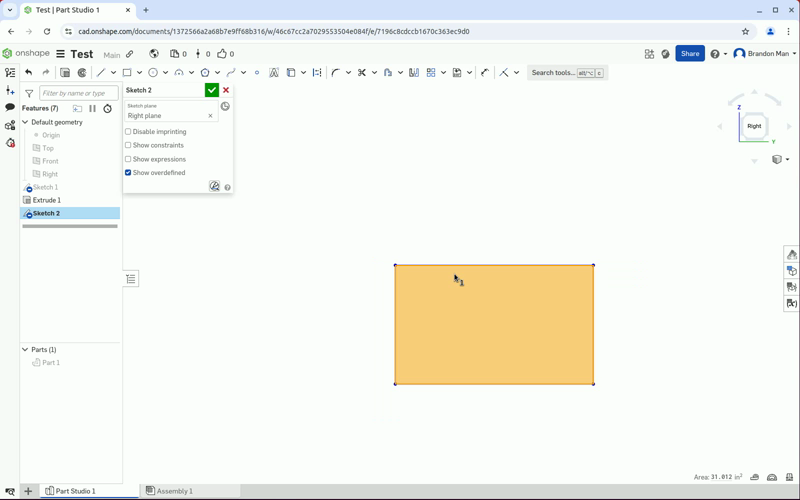
scroll(-6)
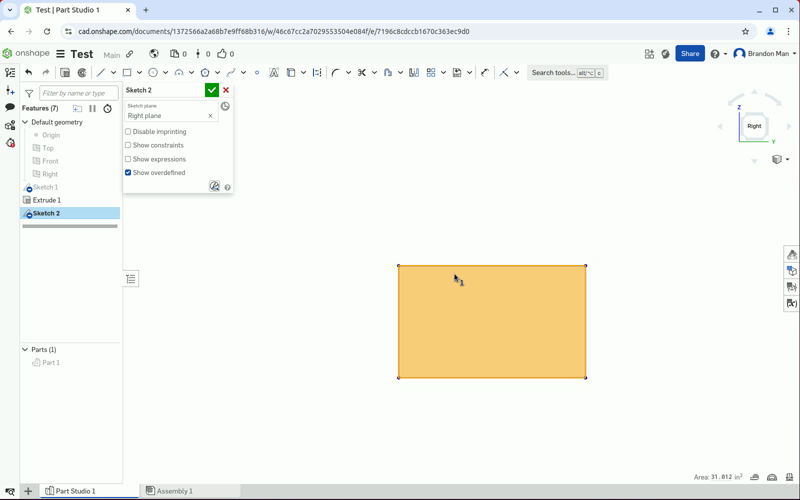
scroll(-6)
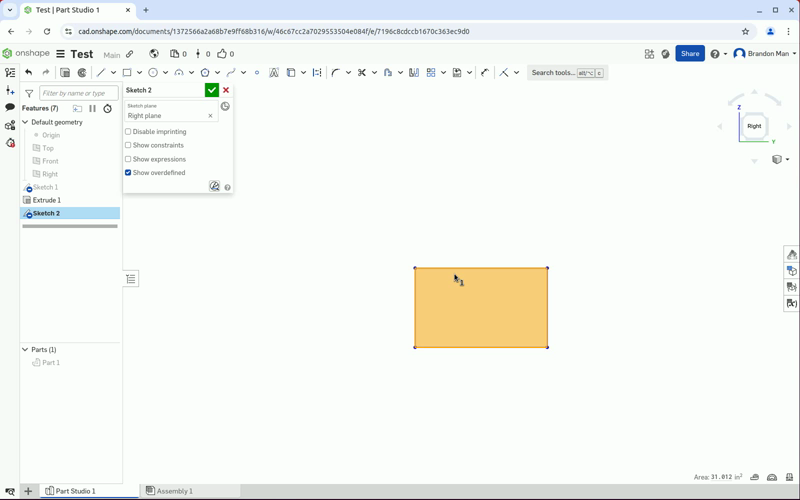
scroll(-6)
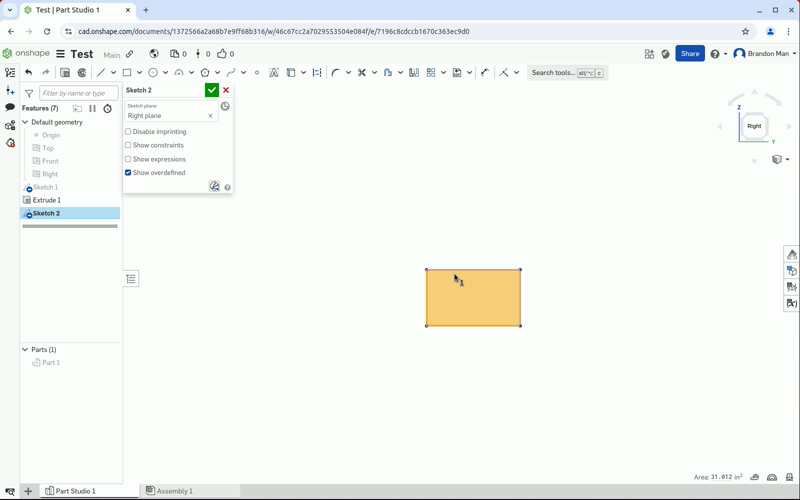
scroll(-6)
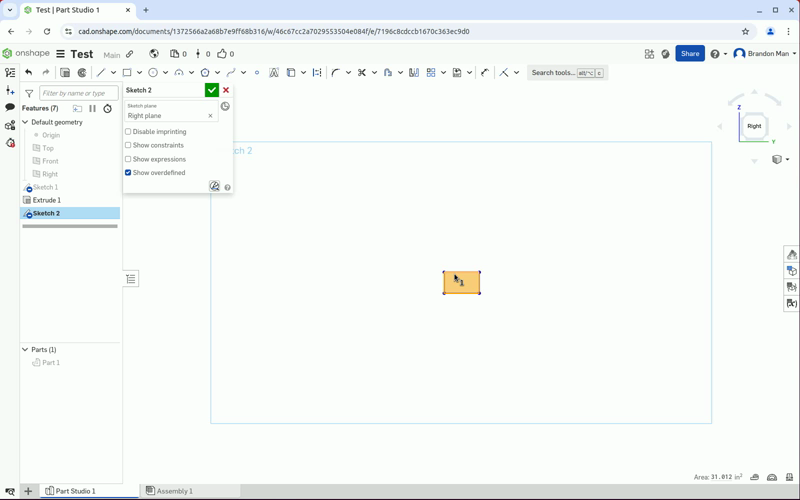
mouse_move(73, 352)
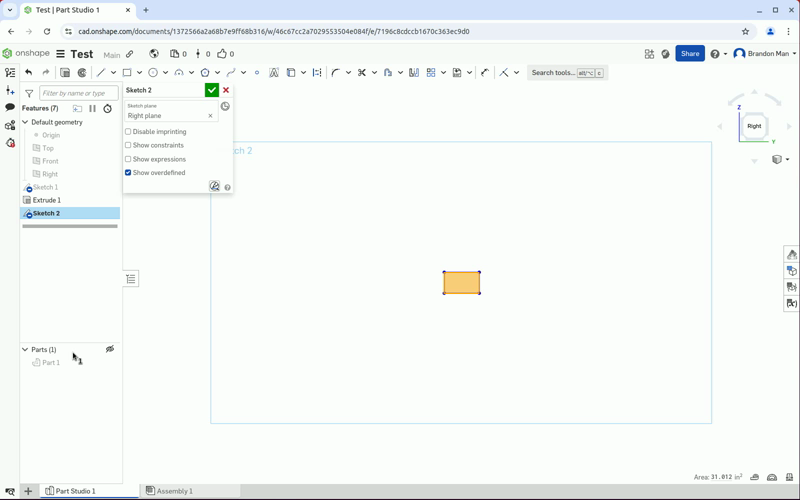
key(shift+y)
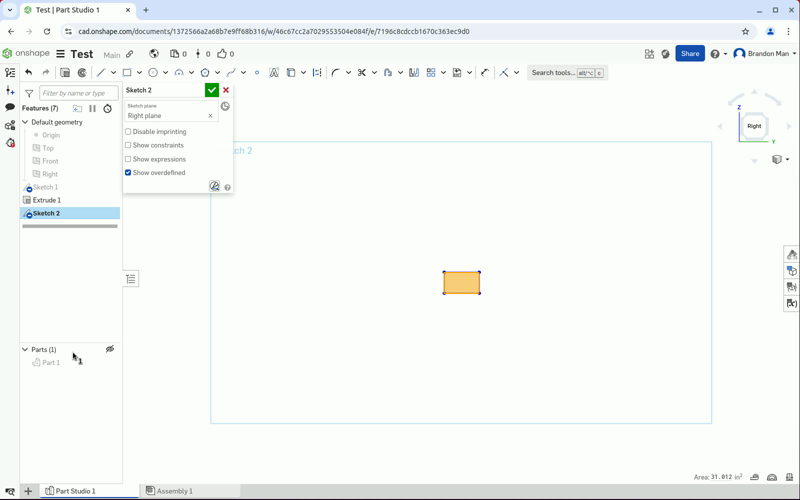
key(shift+e)
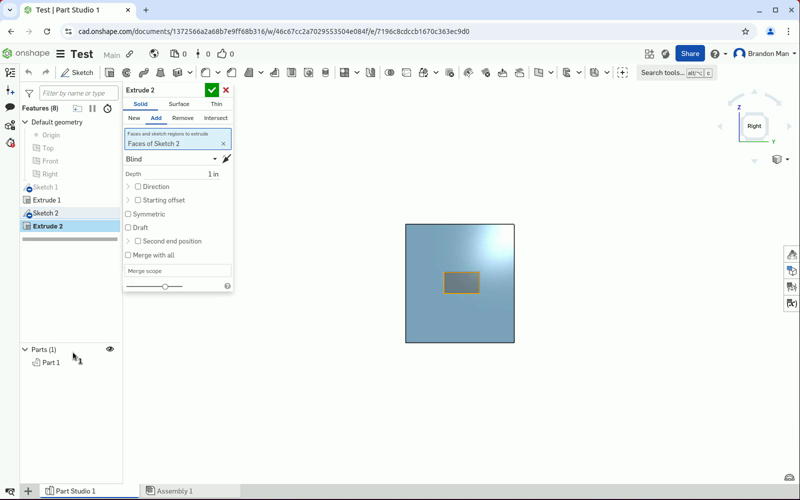
mouse_move(143, 106)
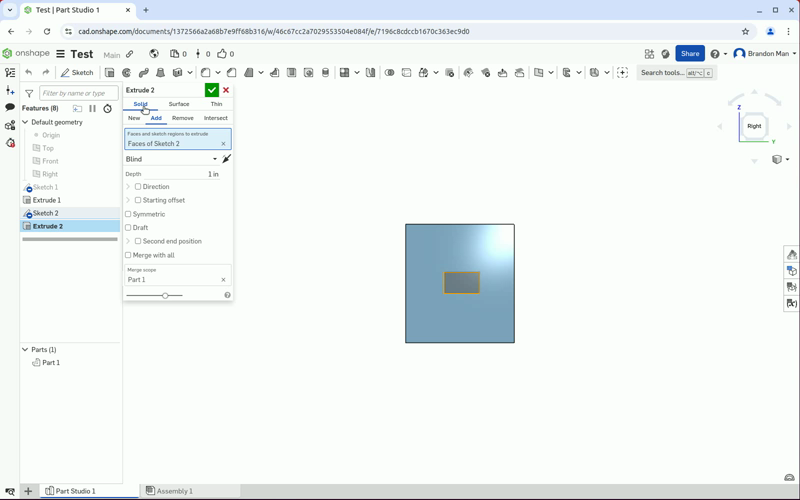
click(143, 106)
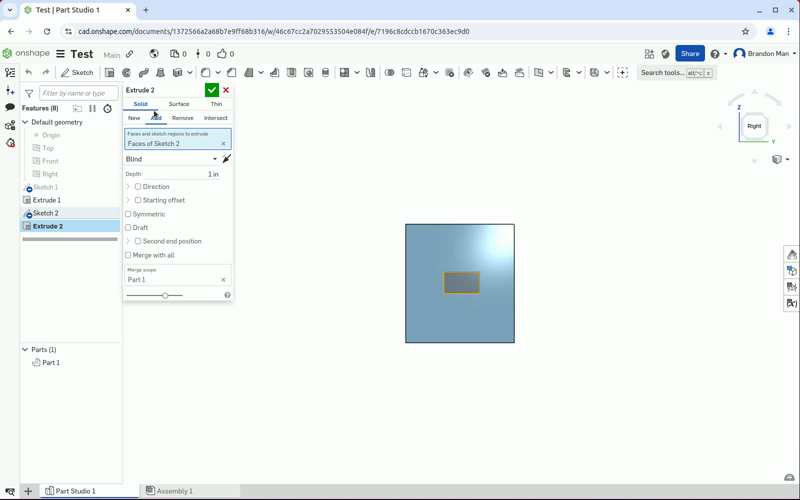
mouse_move(186, 120)
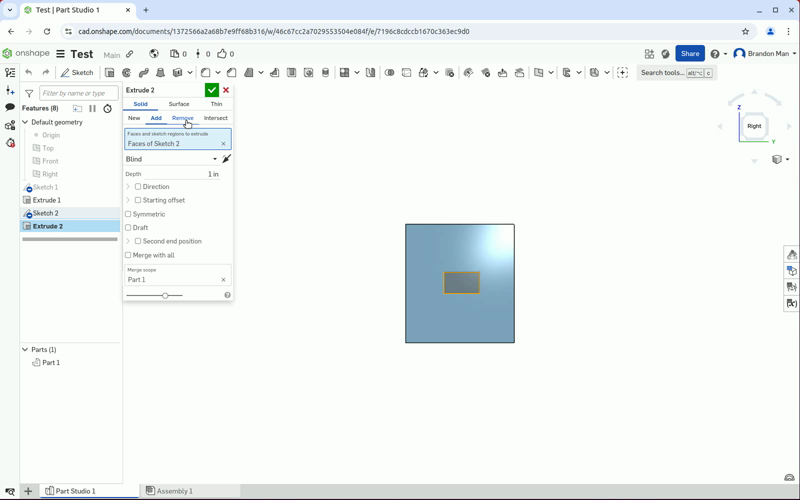
click(186, 120)
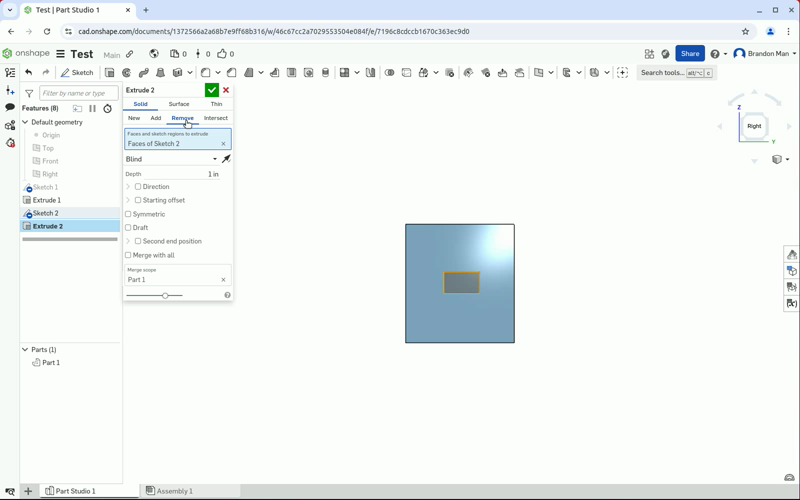
key(tab, 4)
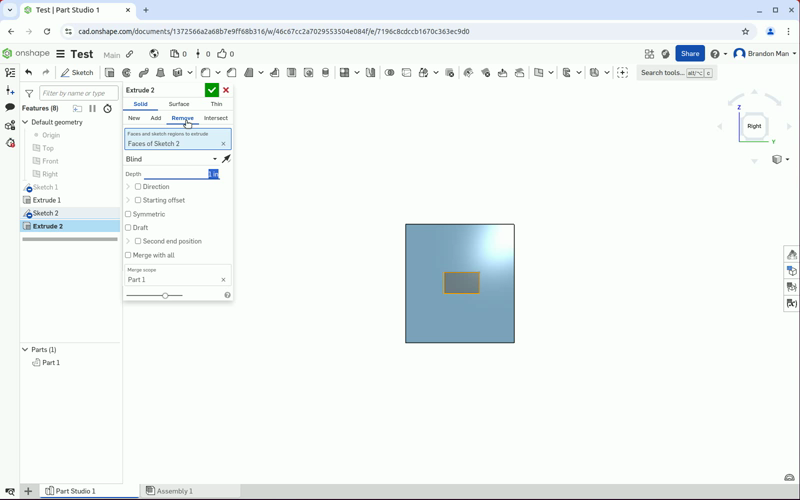
text(15.405)
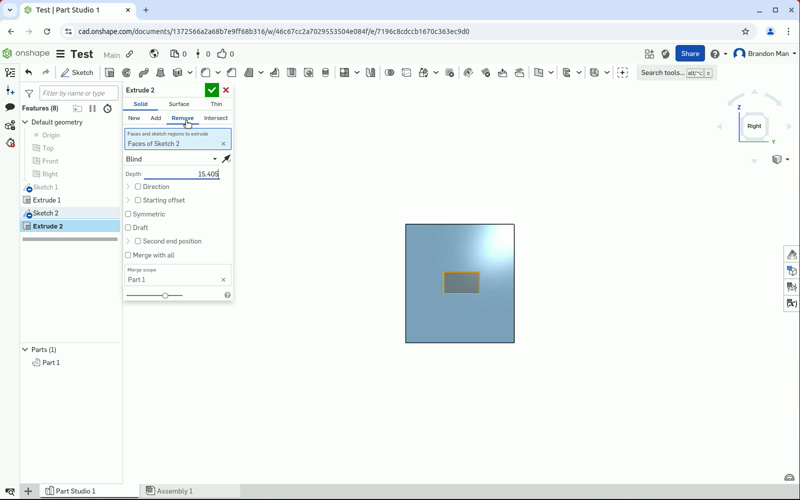
key(tab, 6)
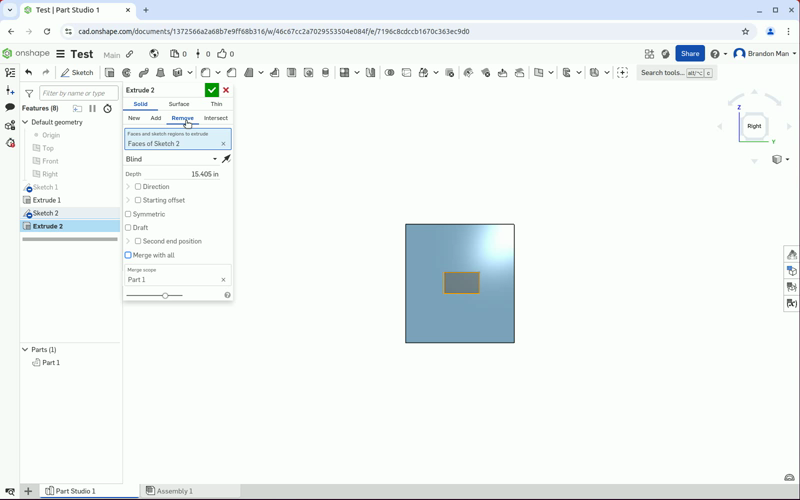
key(space)
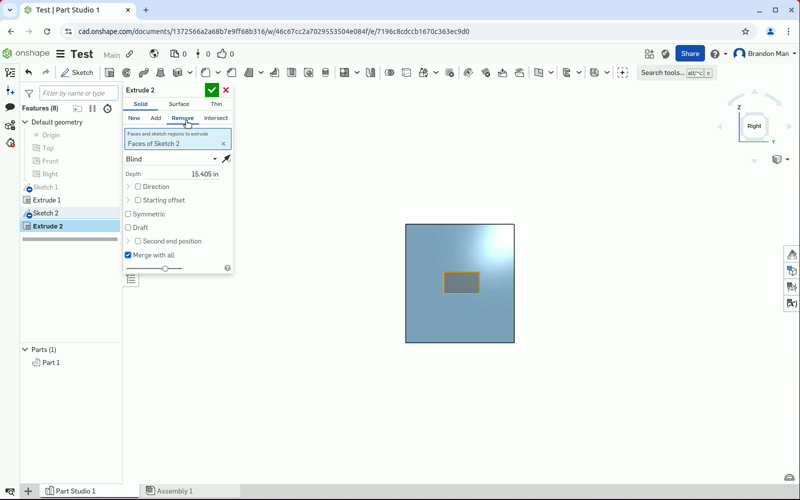
key(enter)
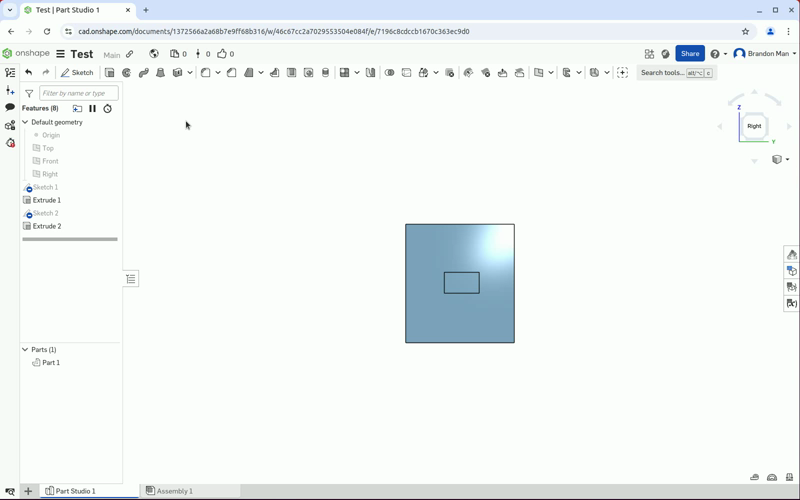
key(shift+h)
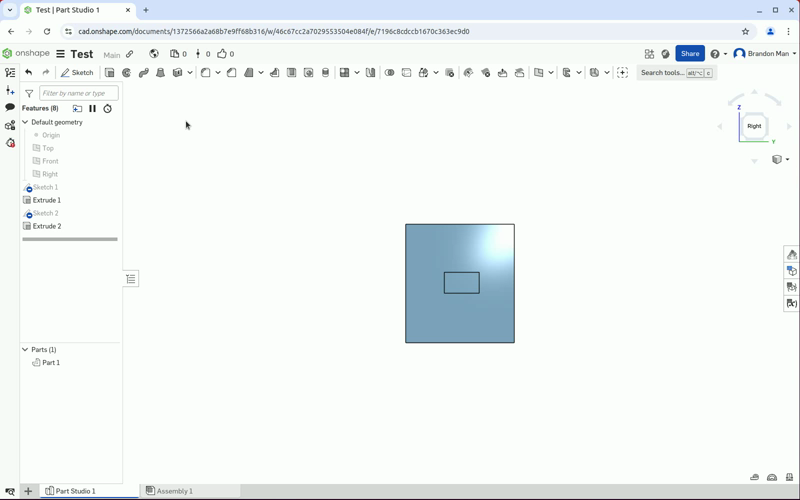
key(shift+h)
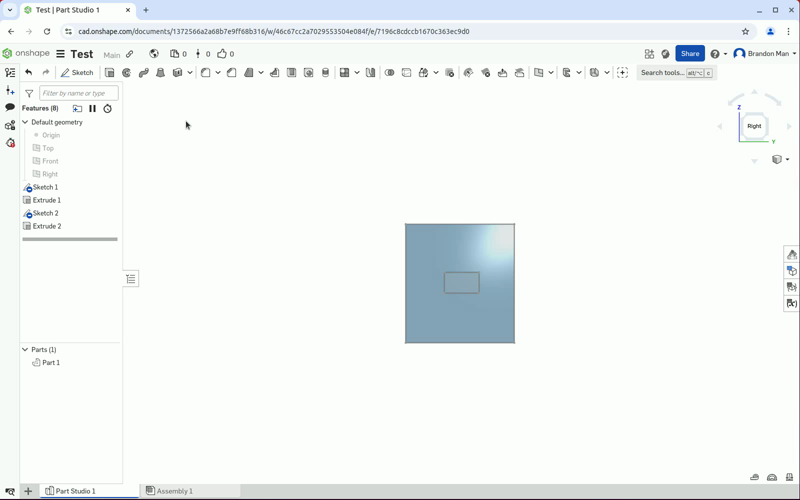
key(shift+7)
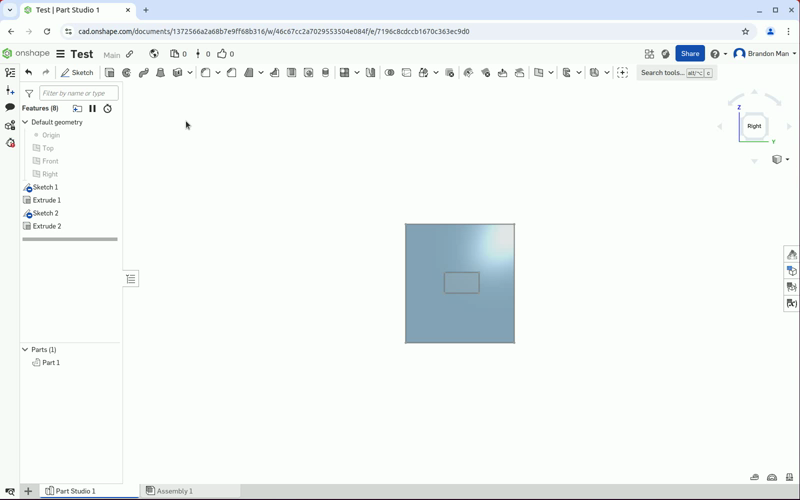
key(right, 2)
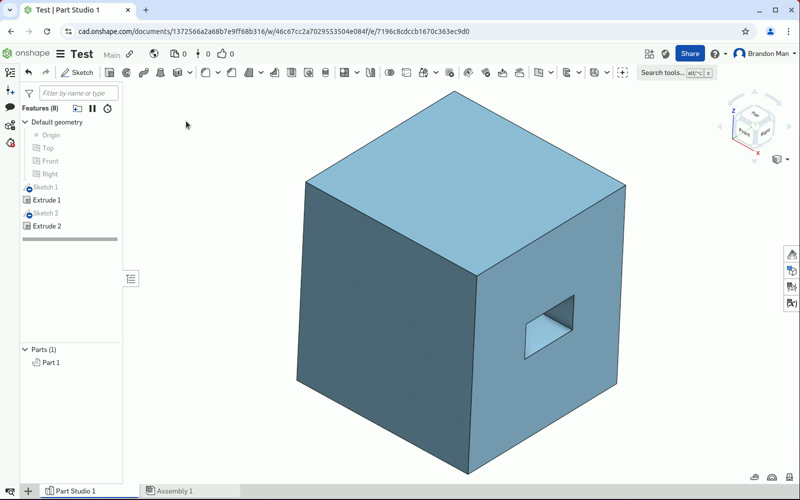
key(down, 2)
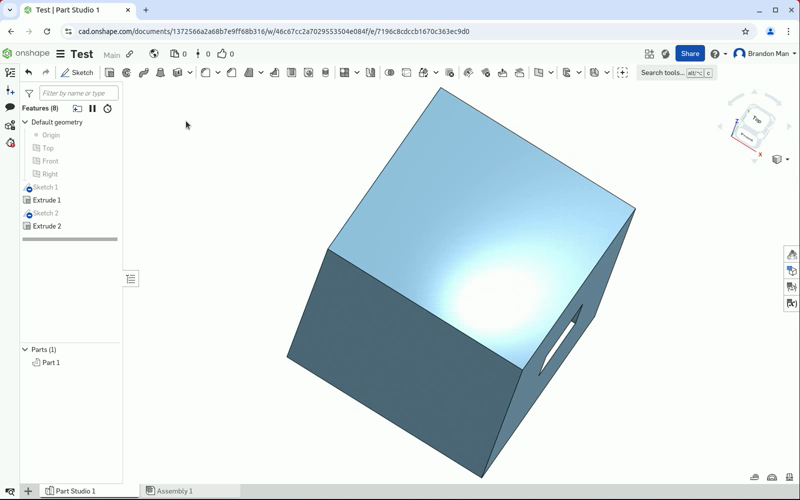
key(up, 2)
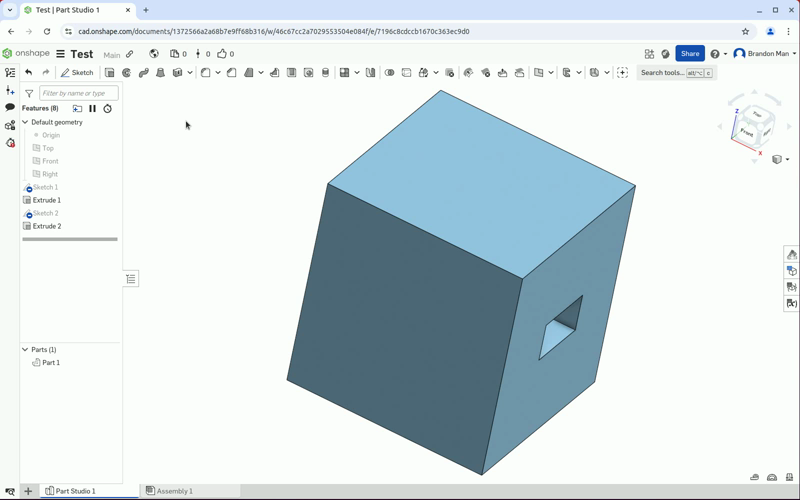
key(left, 2)
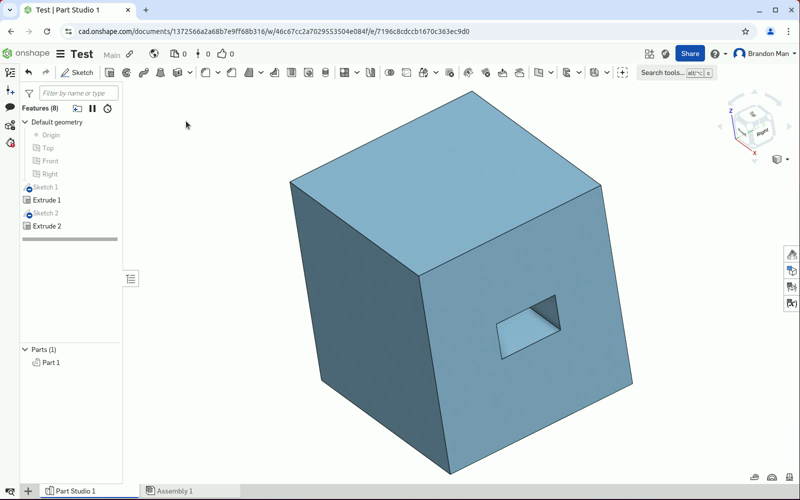
mouse_move(73, 189)
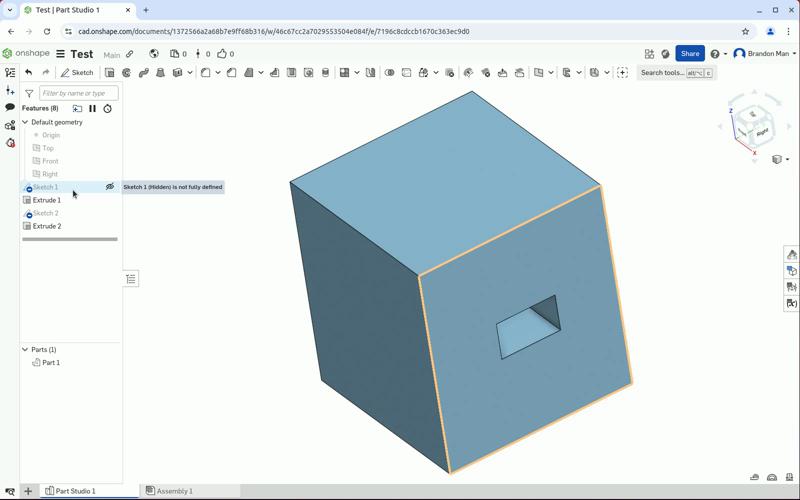
click(73, 189)